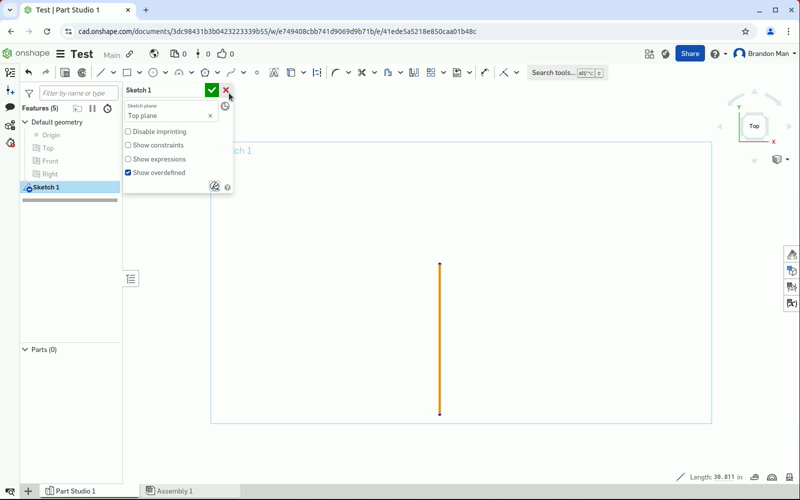
key(shift+h)
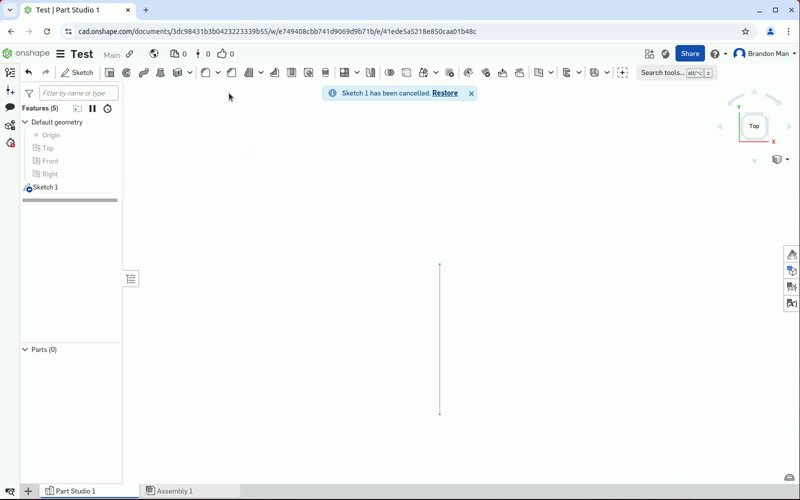
key(shift+s)
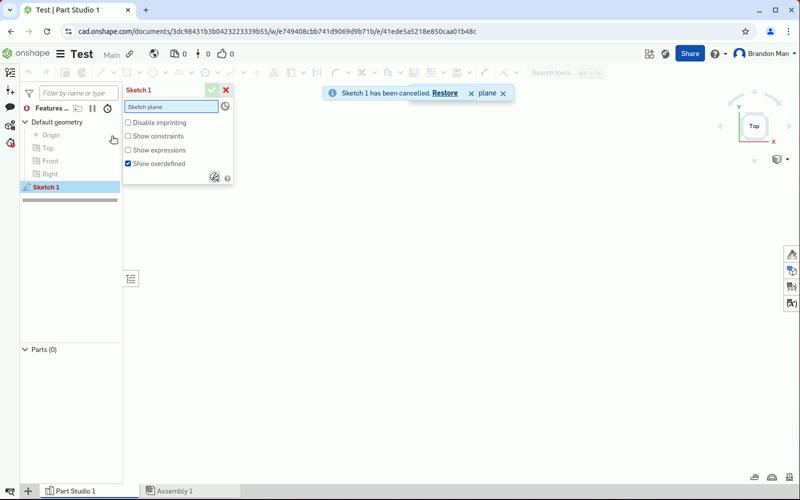
mouse_move(73, 150)
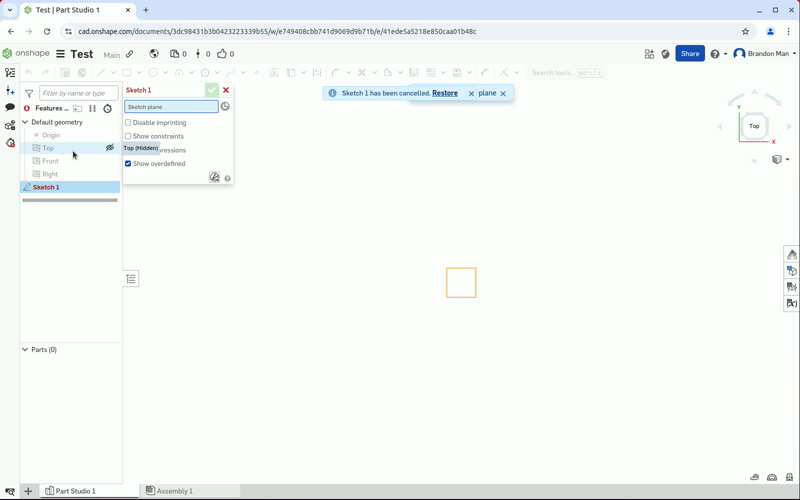
click(73, 150)
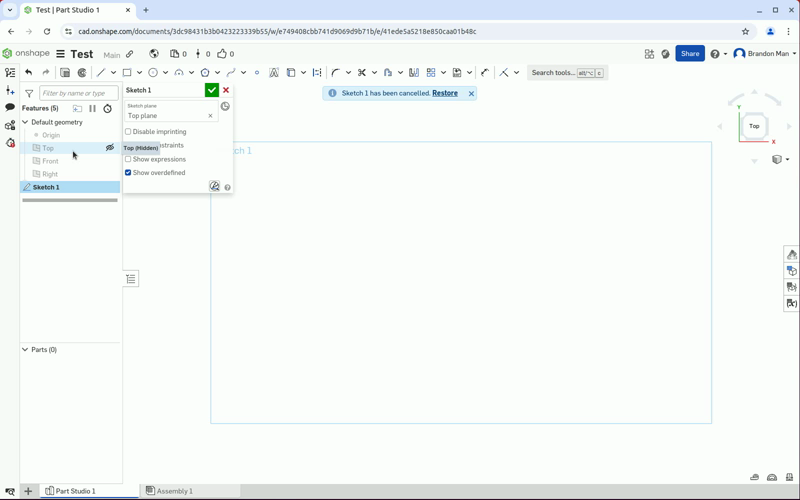
mouse_move(73, 352)
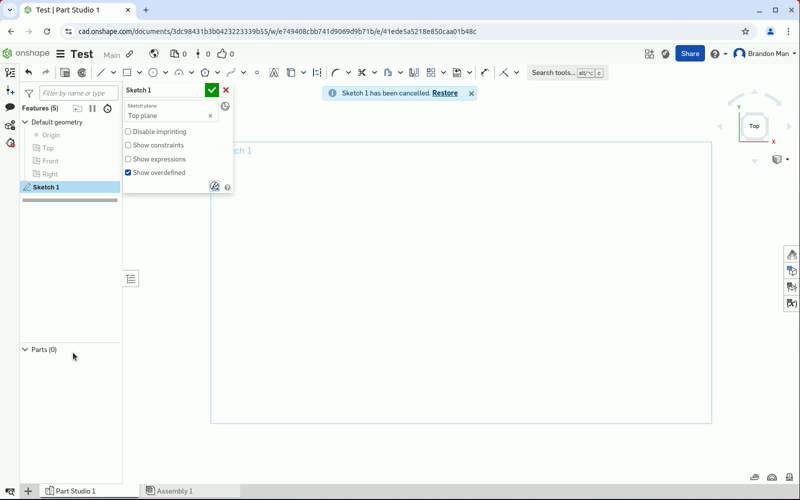
key(y)
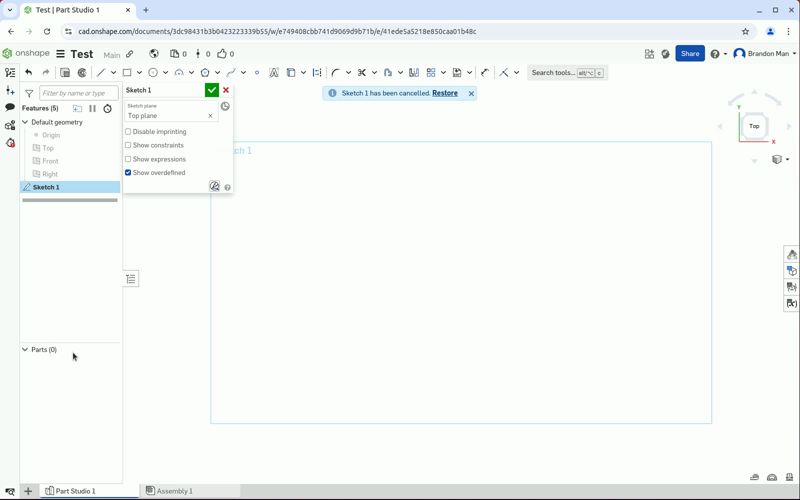
key(l)
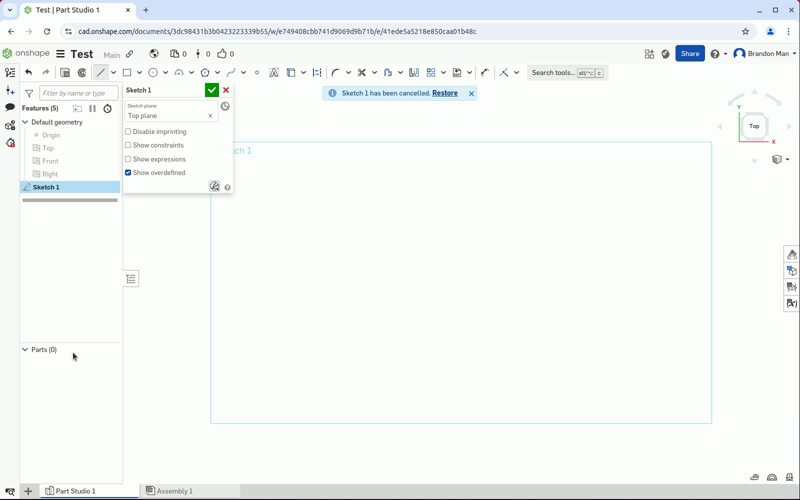
key_down(shift)
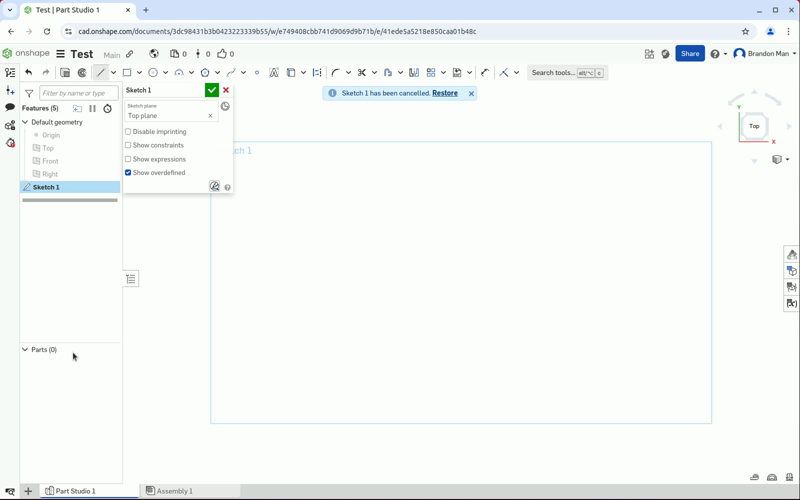
mouse_move(351, 359)
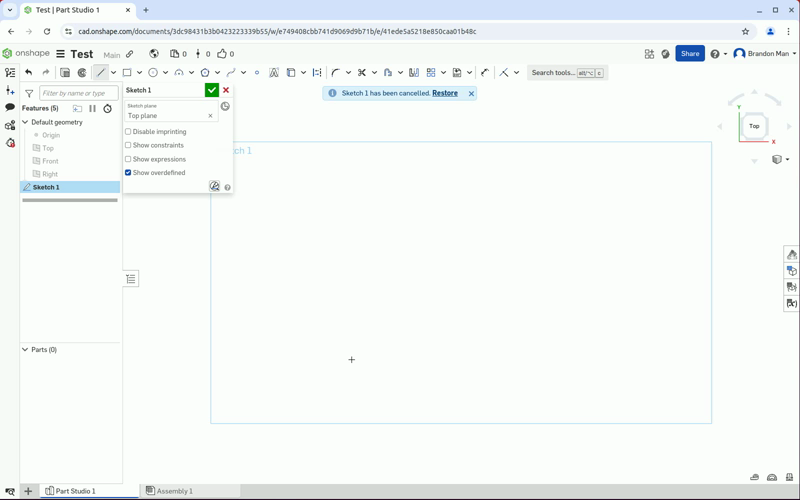
click(351, 359)
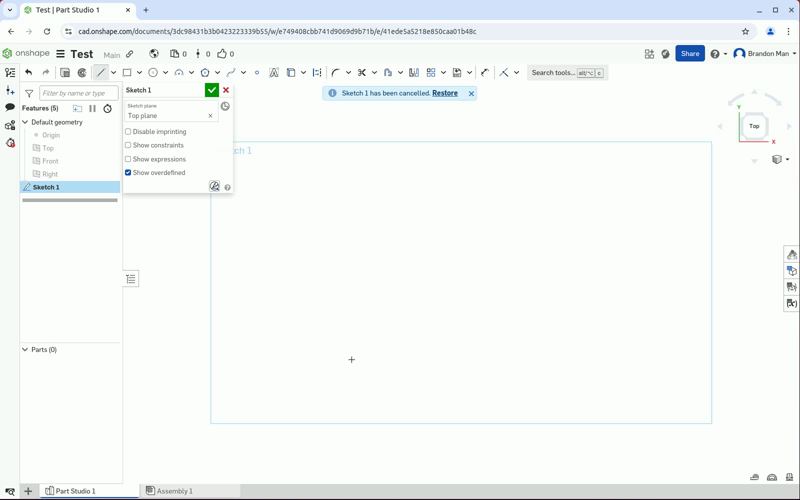
key_up(shift)
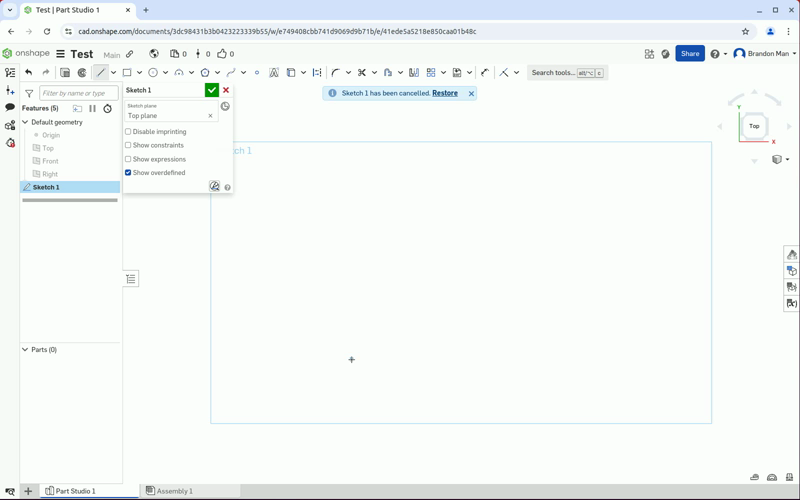
key_down(shift)
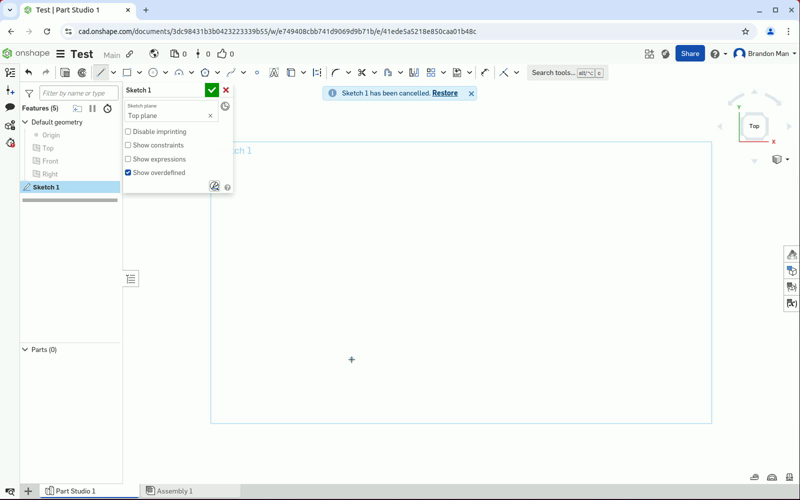
mouse_move(572, 359)
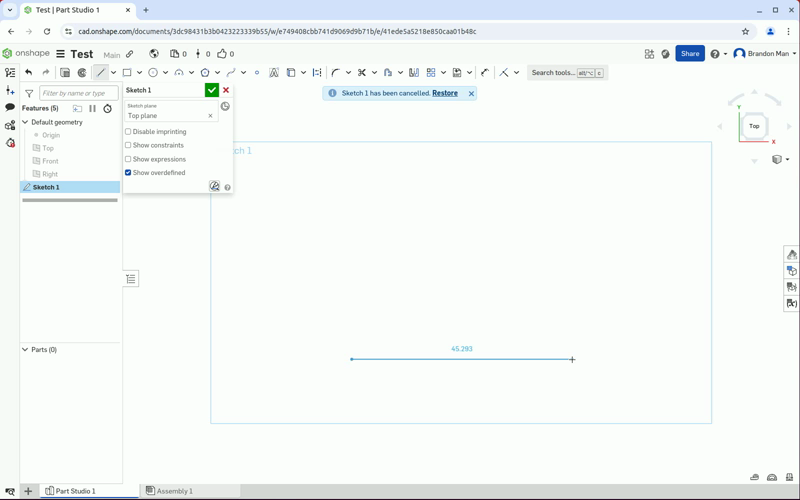
click(572, 359)
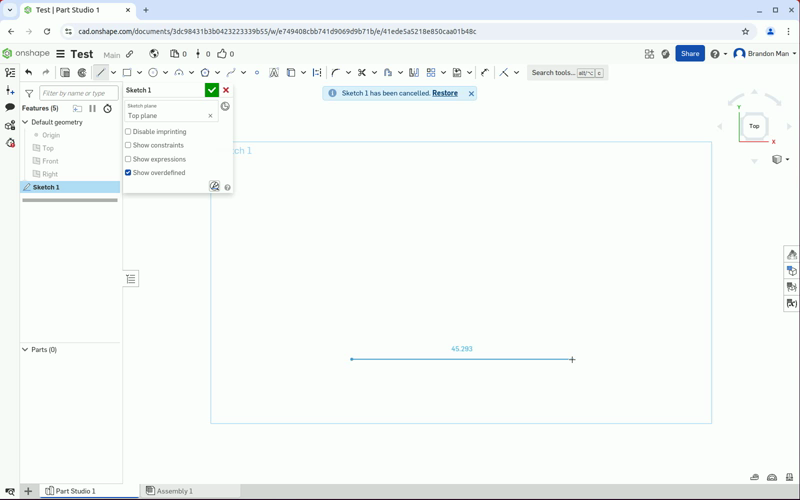
key_up(shift)
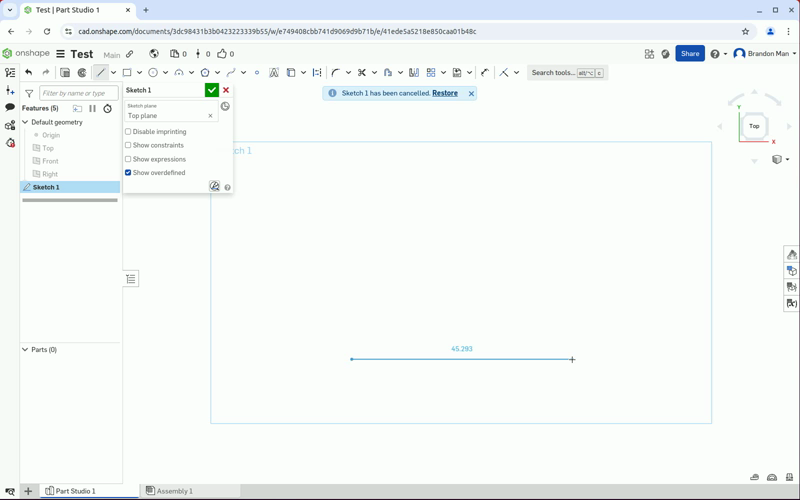
key_down(shift)
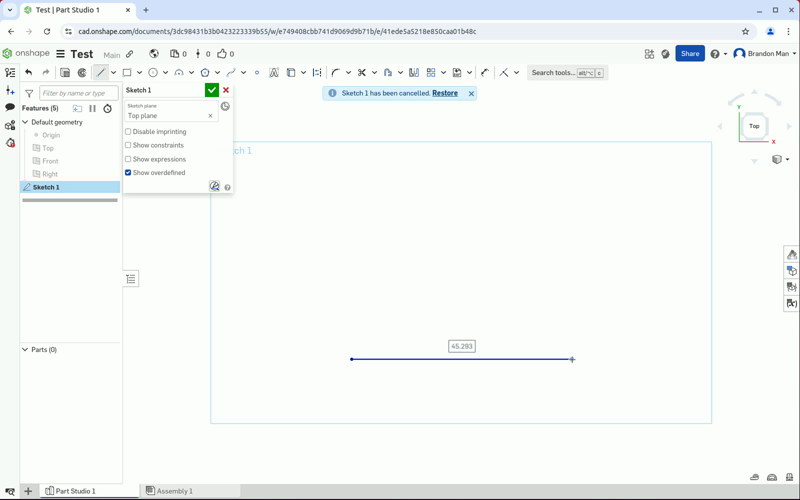
mouse_move(572, 213)
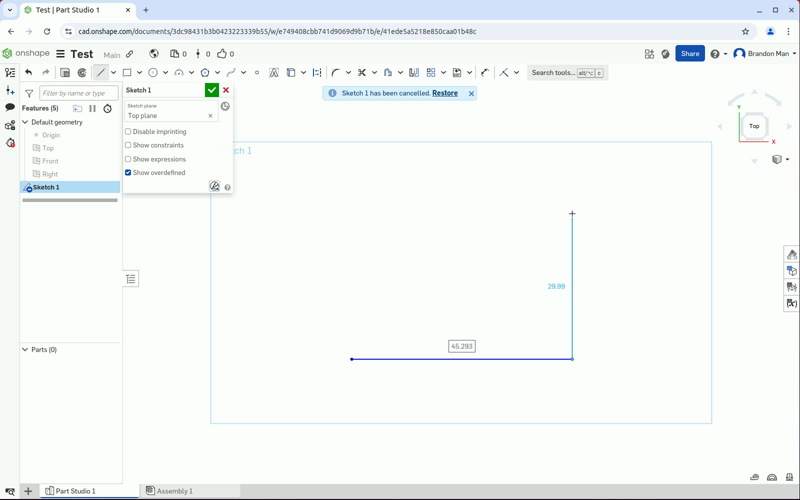
click(572, 213)
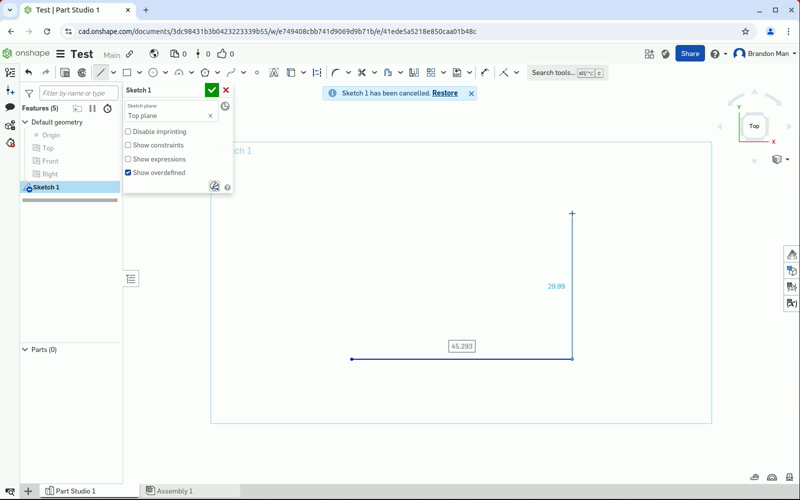
key_up(shift)
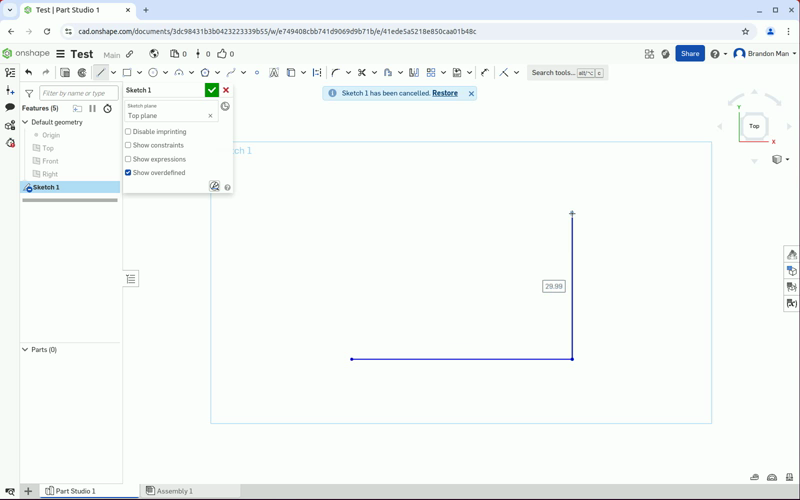
key_down(shift)
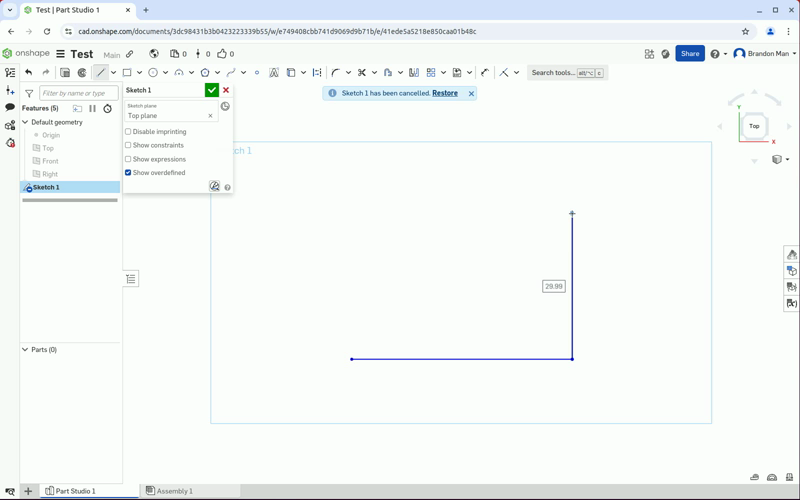
mouse_move(351, 213)
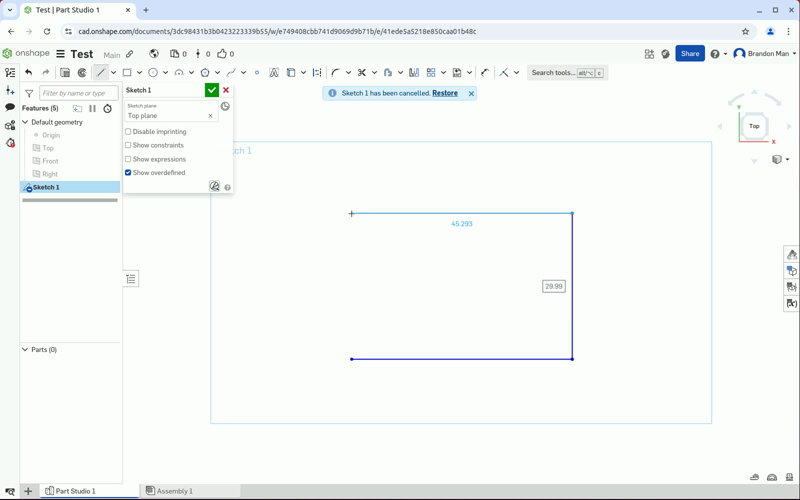
click(351, 213)
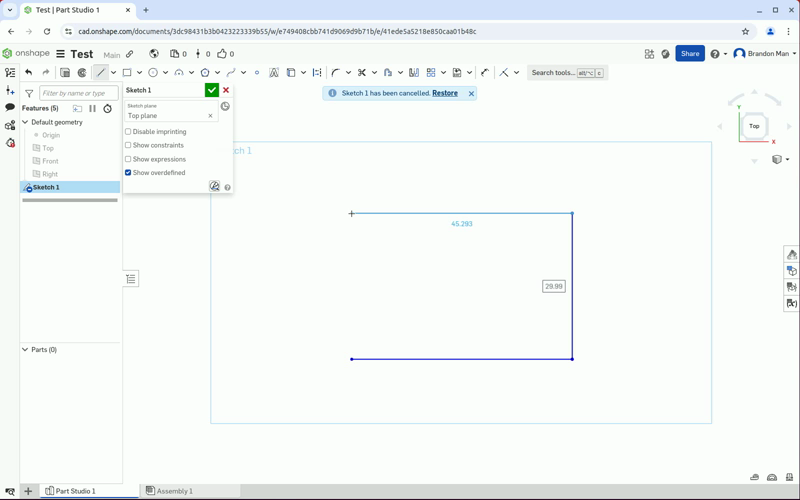
key_up(shift)
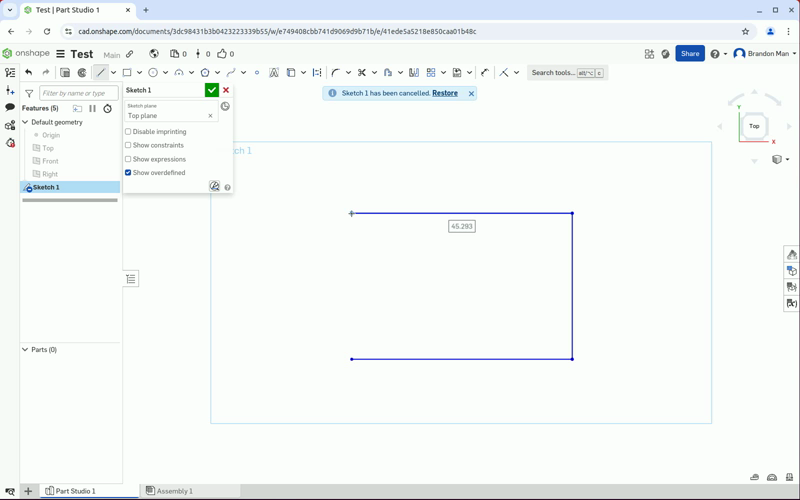
key_down(shift)
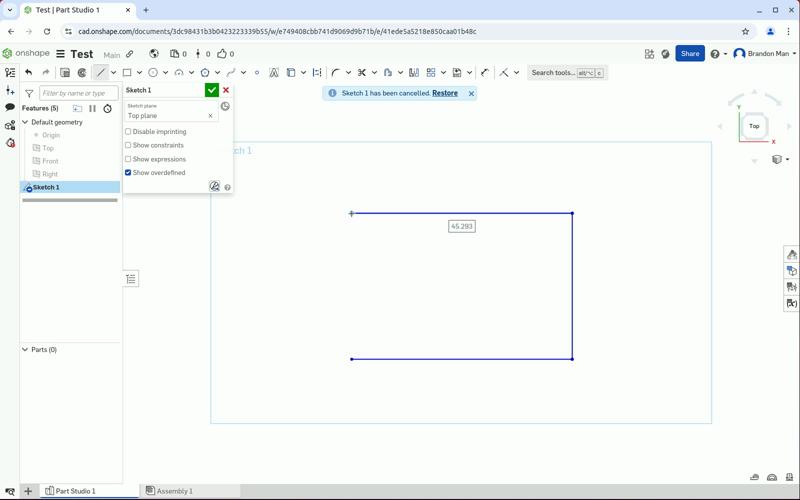
mouse_move(351, 359)
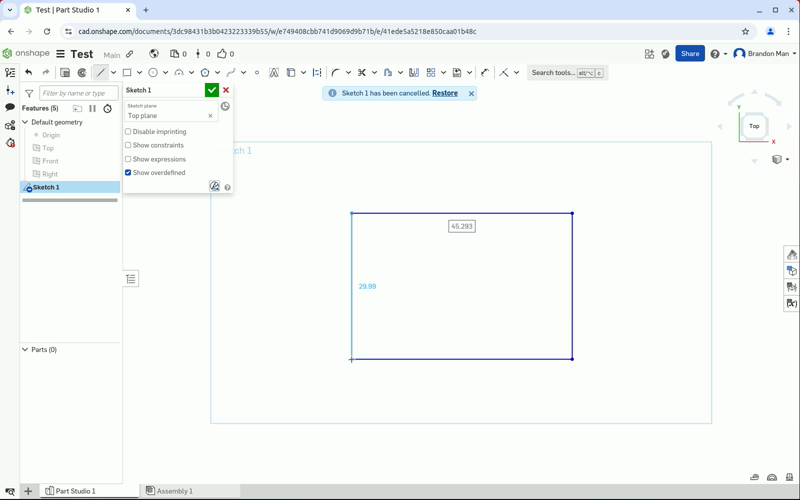
key_up(shift)
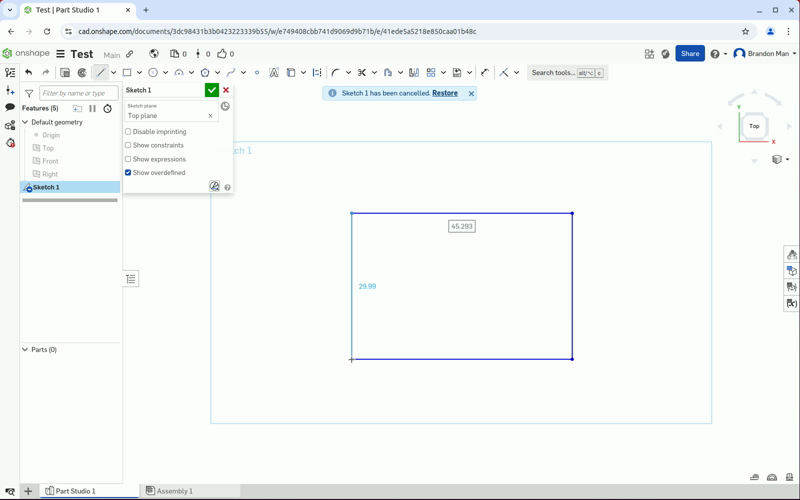
click(351, 359)
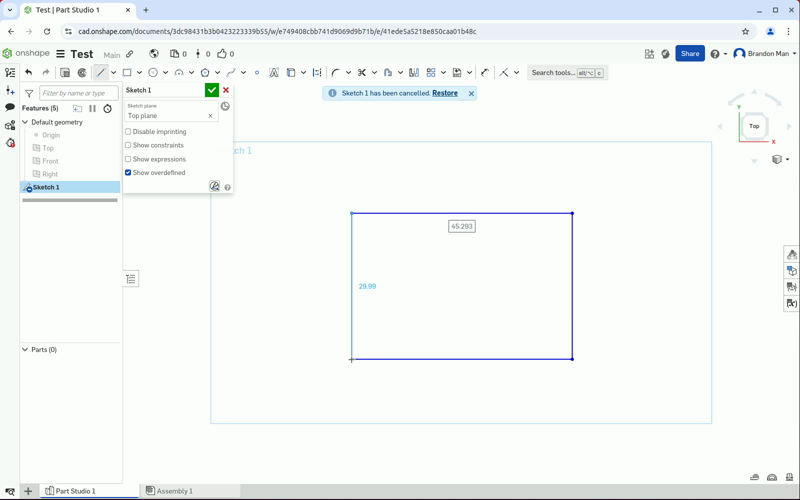
key(esc)
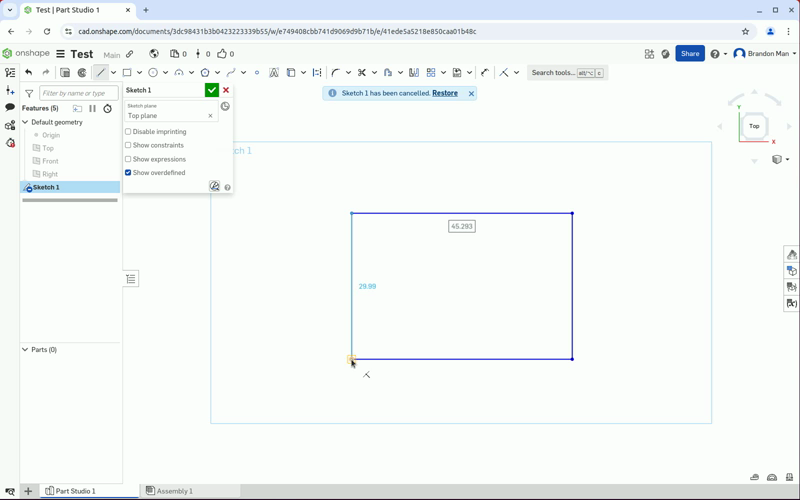
mouse_move(493, 257)
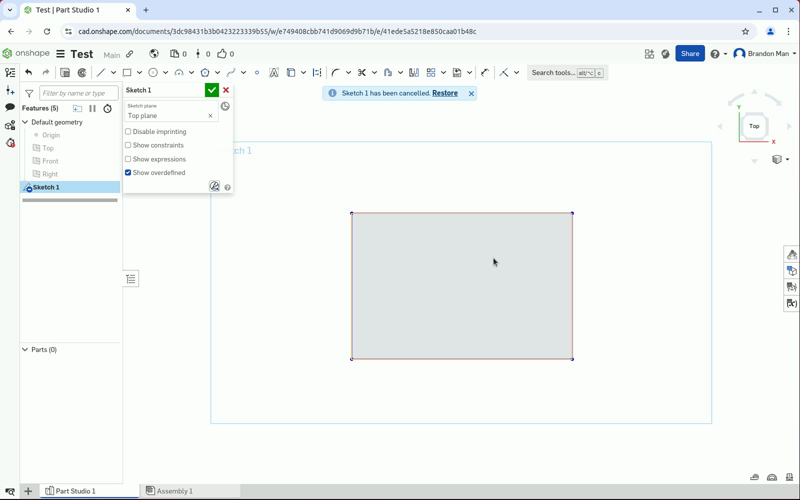
click(493, 257)
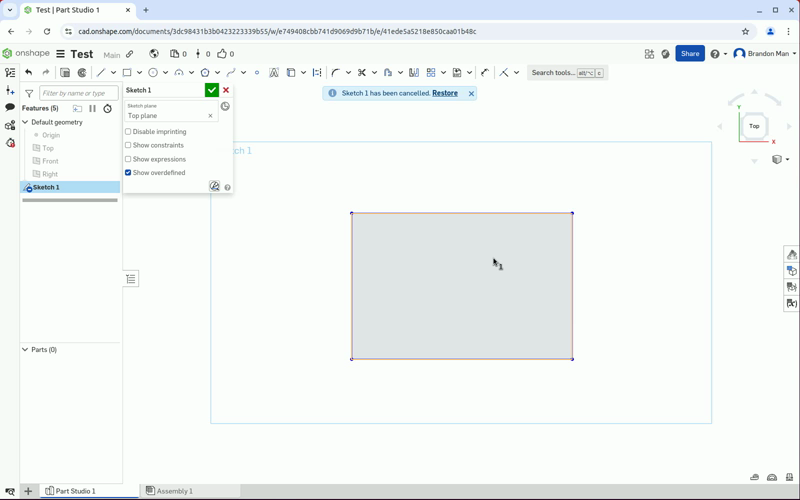
mouse_move(73, 352)
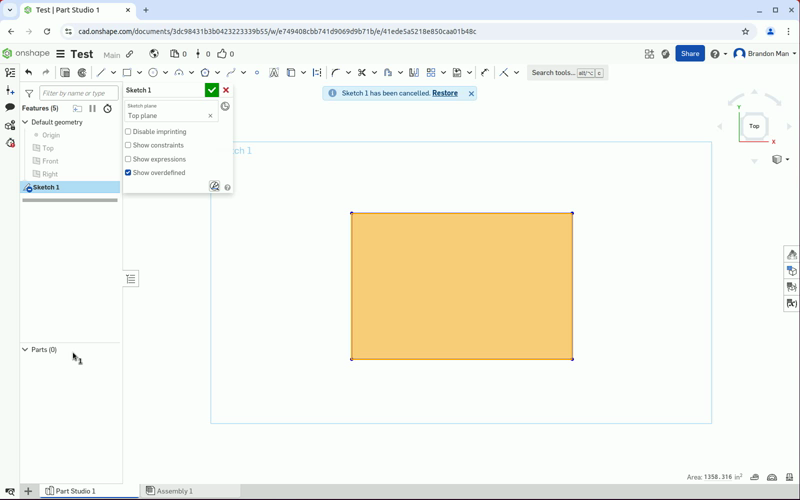
key(shift+y)
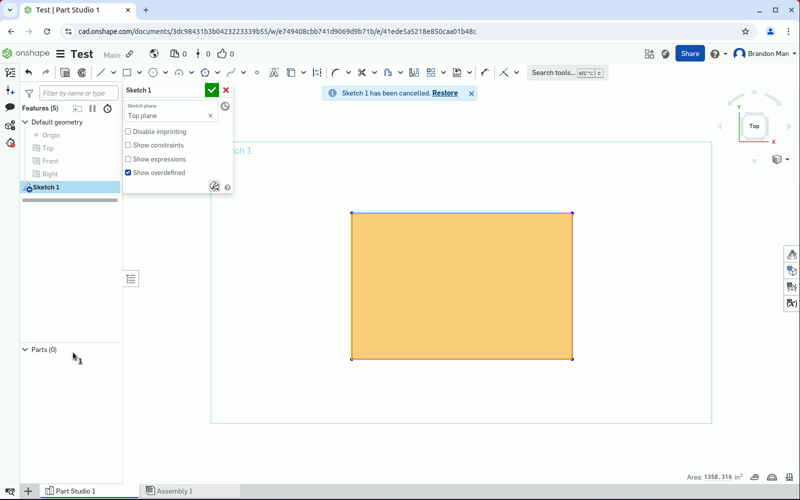
key(shift+e)
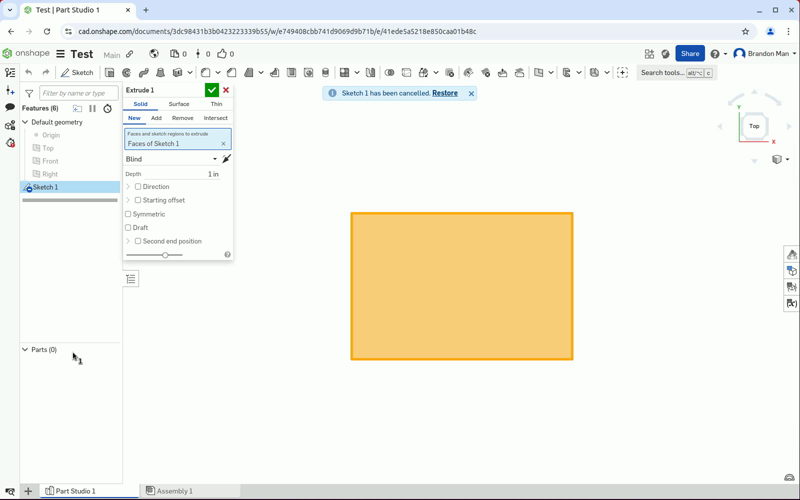
mouse_move(143, 106)
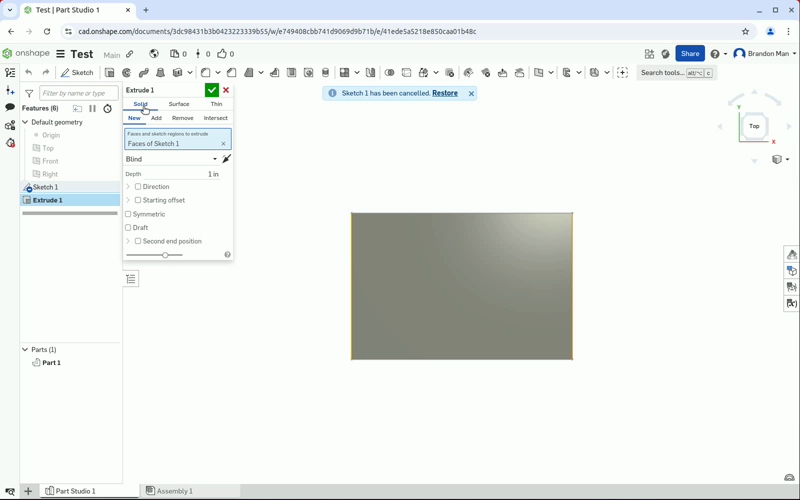
click(143, 106)
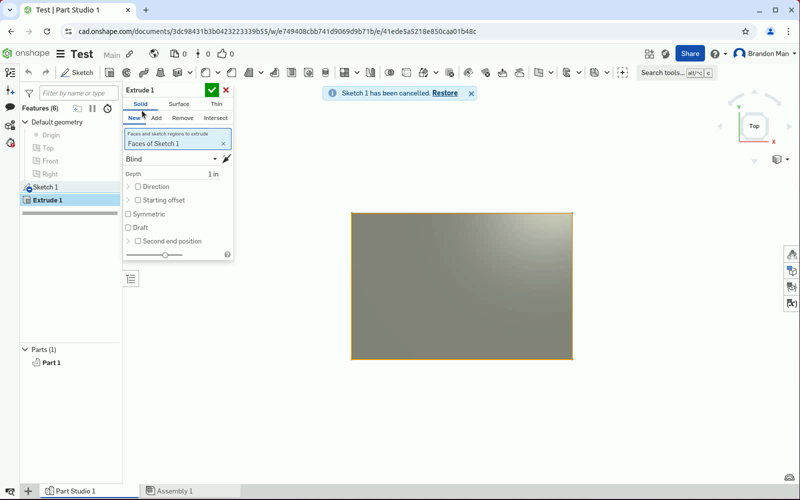
mouse_move(137, 120)
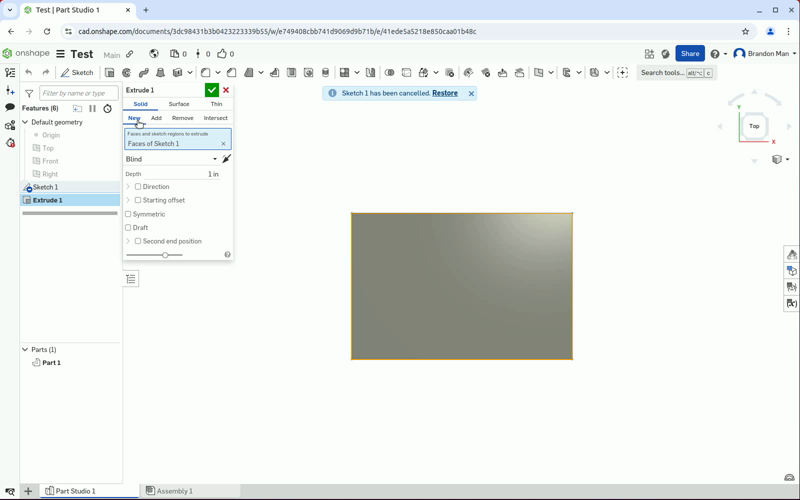
click(137, 120)
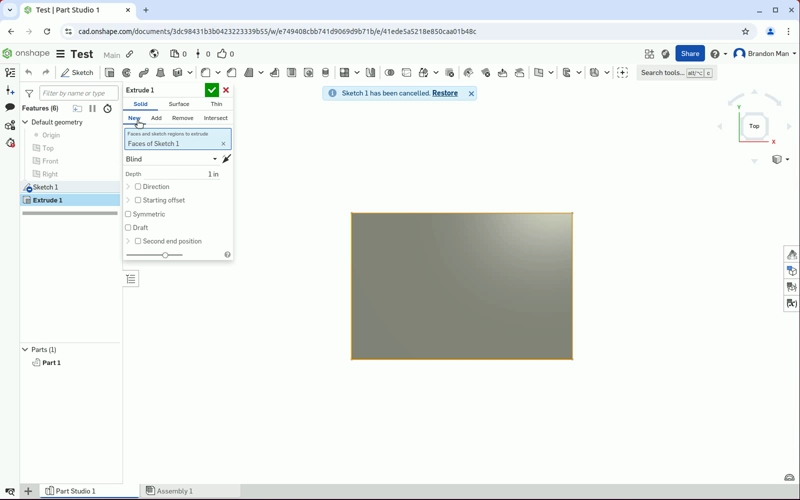
key(tab, 4)
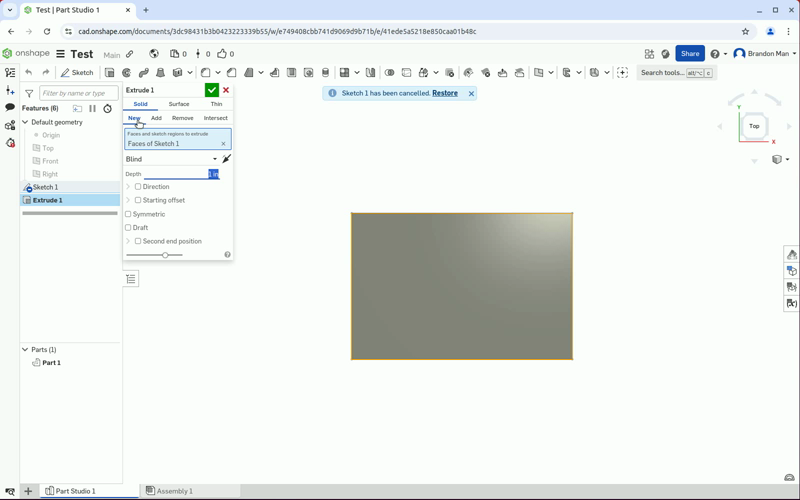
text(15.165)
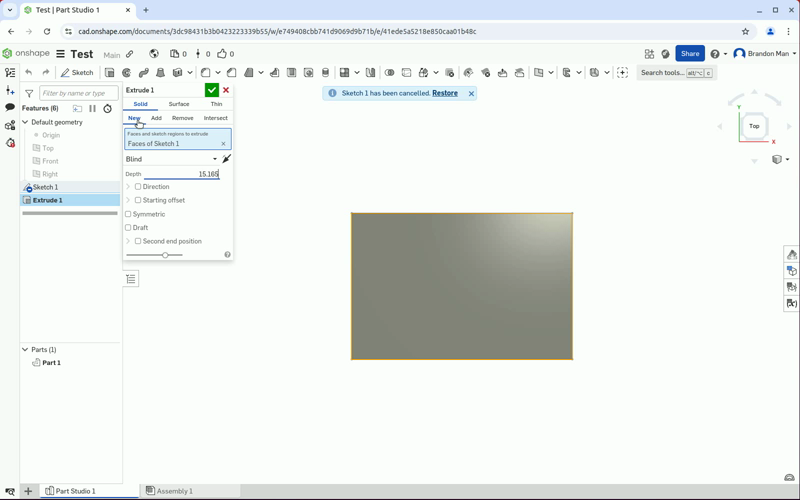
key(enter)
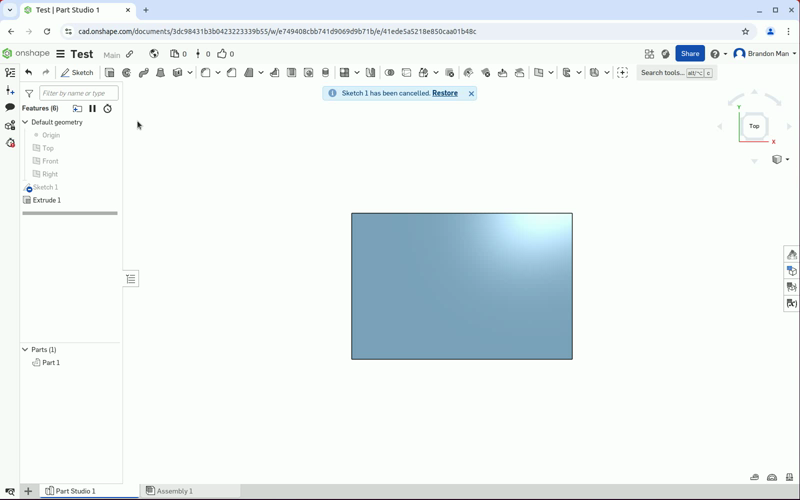
key(shift+h)
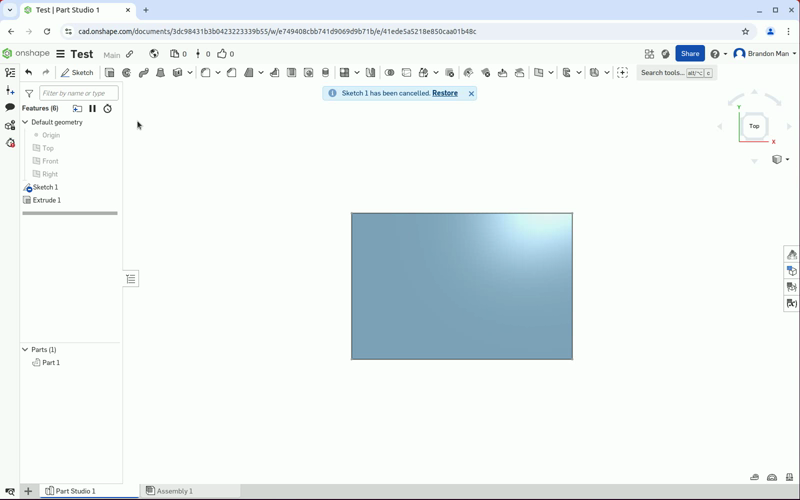
key(shift+h)
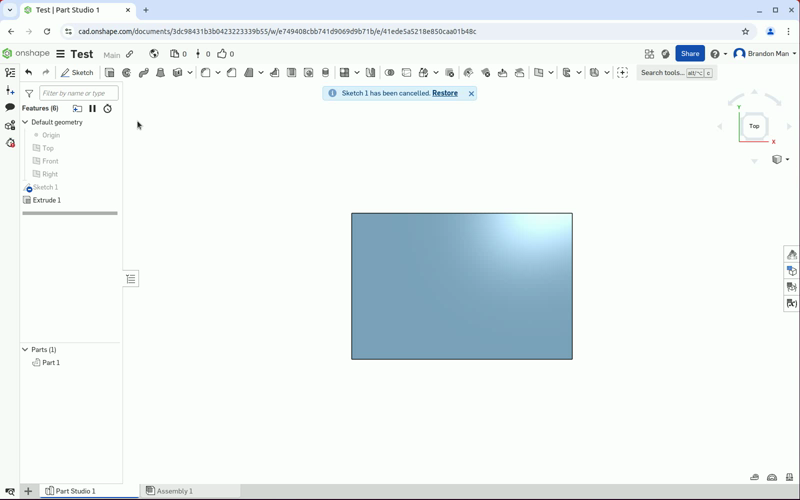
mouse_move(73, 189)
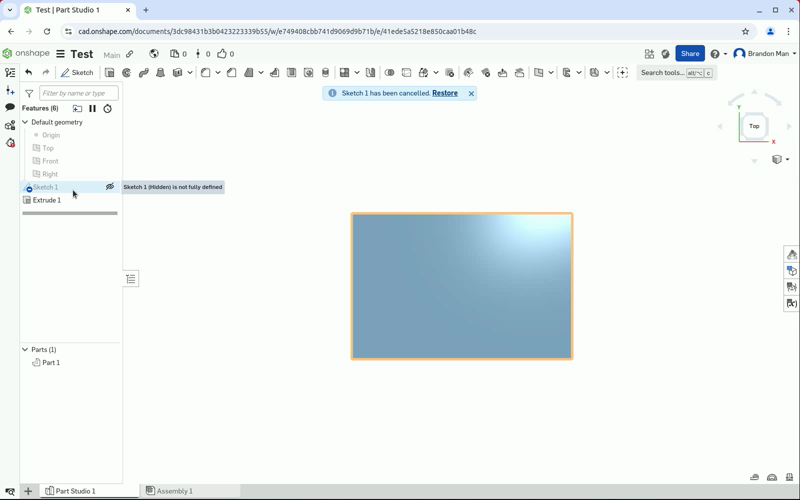
click(73, 189)
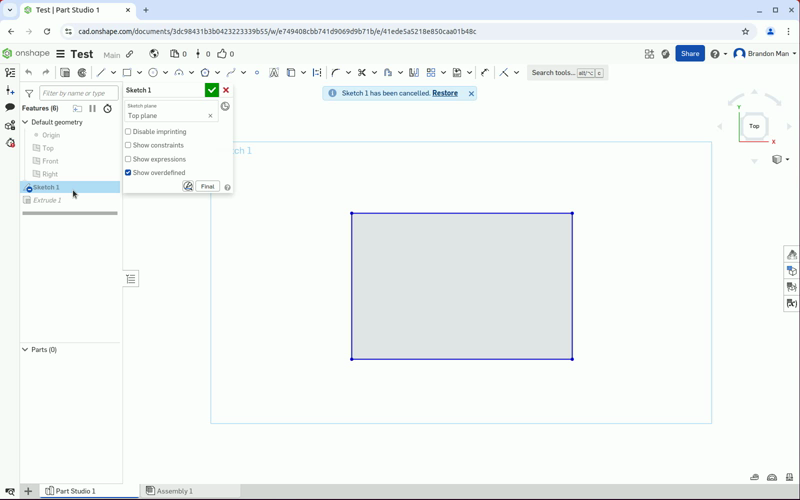
mouse_move(229, 92)
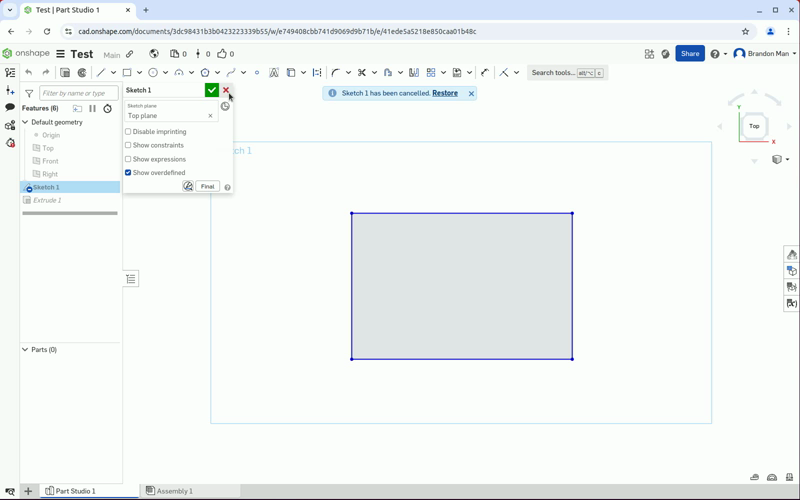
click(229, 92)
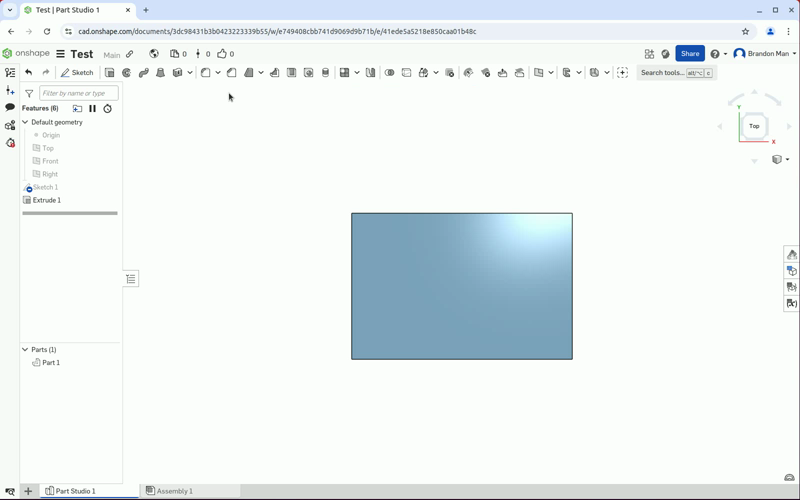
mouse_move(541, 75)
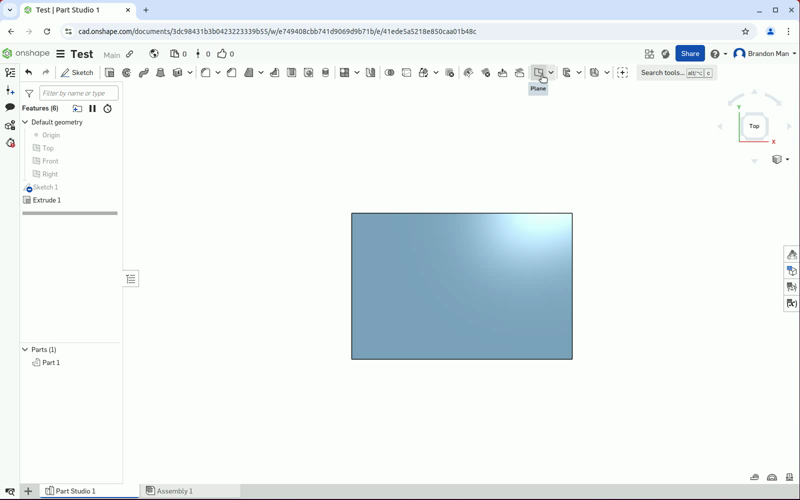
click(541, 75)
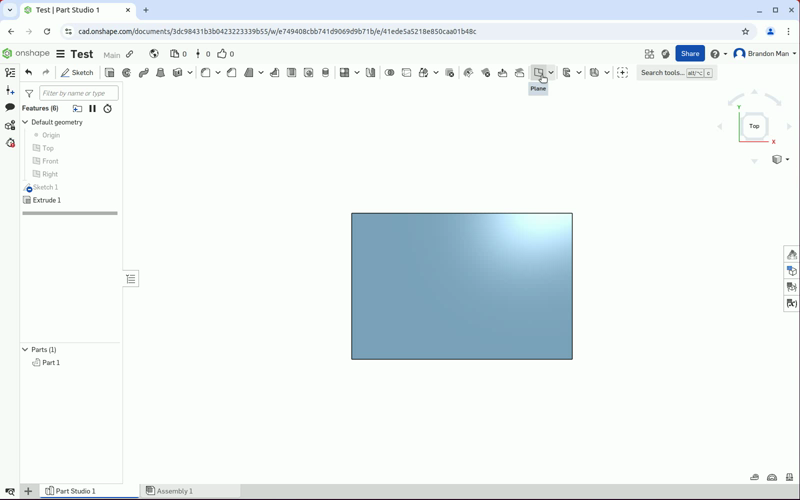
mouse_move(73, 150)
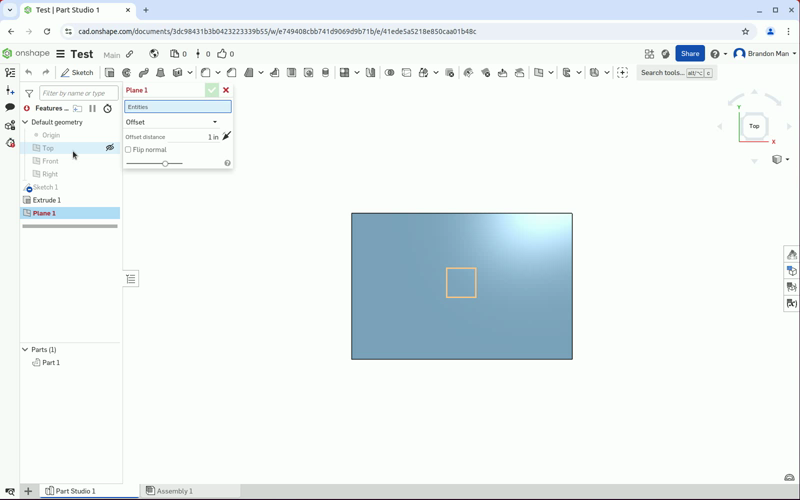
click(73, 150)
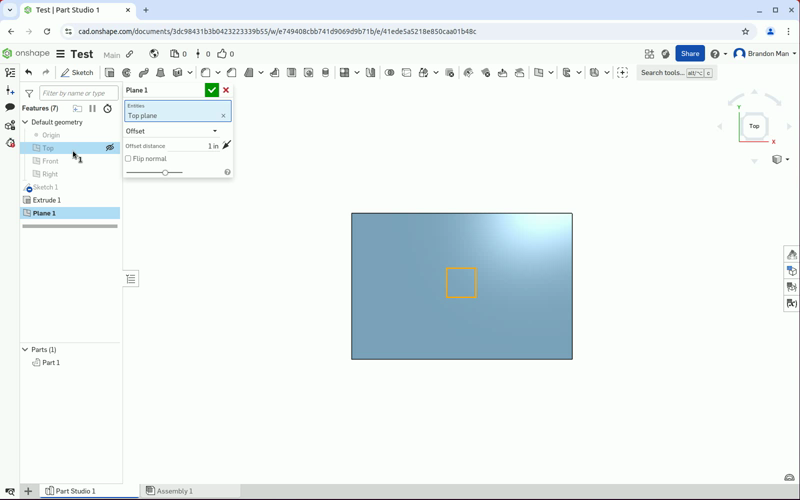
key(tab, 2)
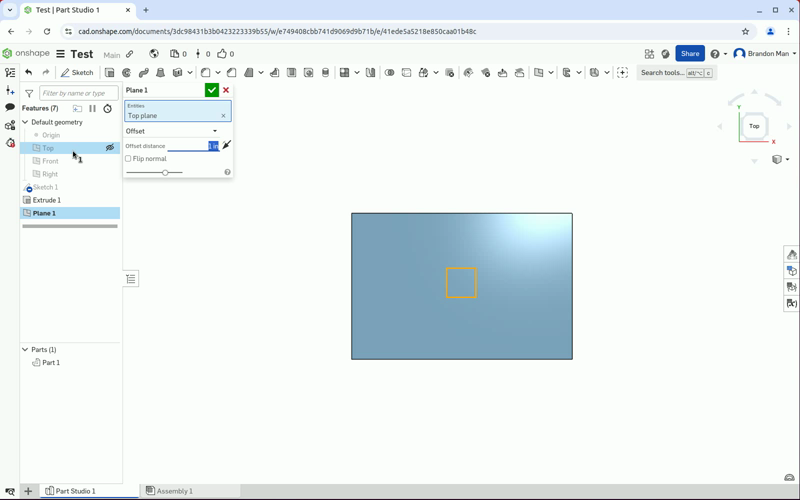
text(15.159)
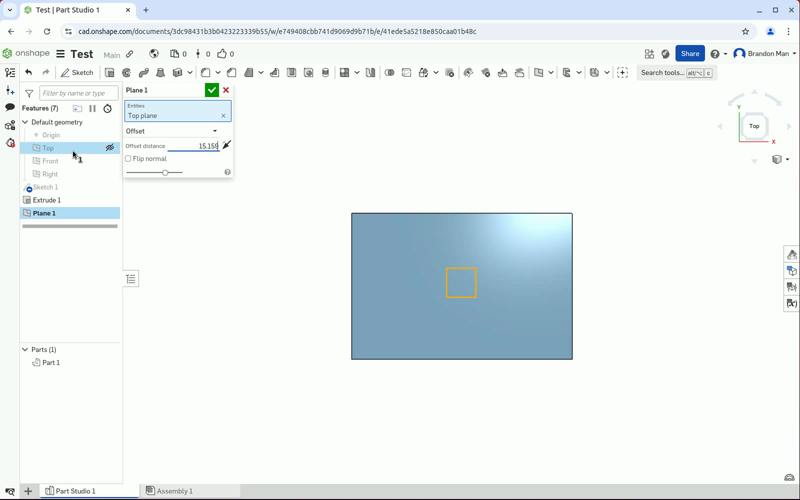
key(enter, 2)
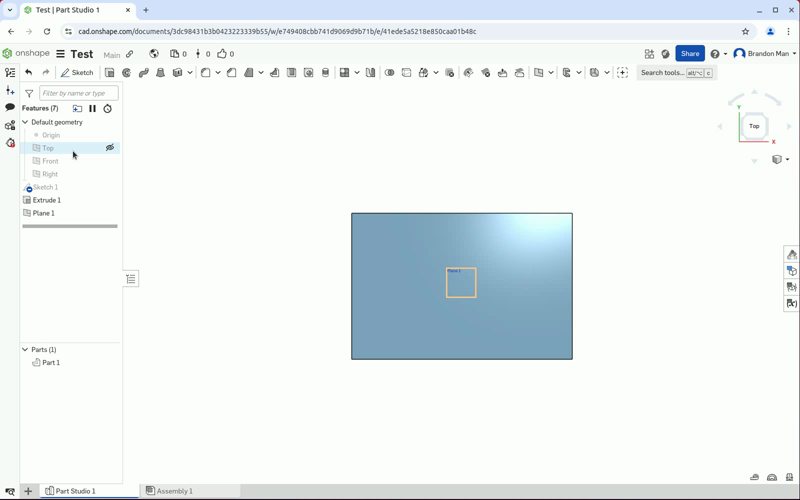
key(shift+s)
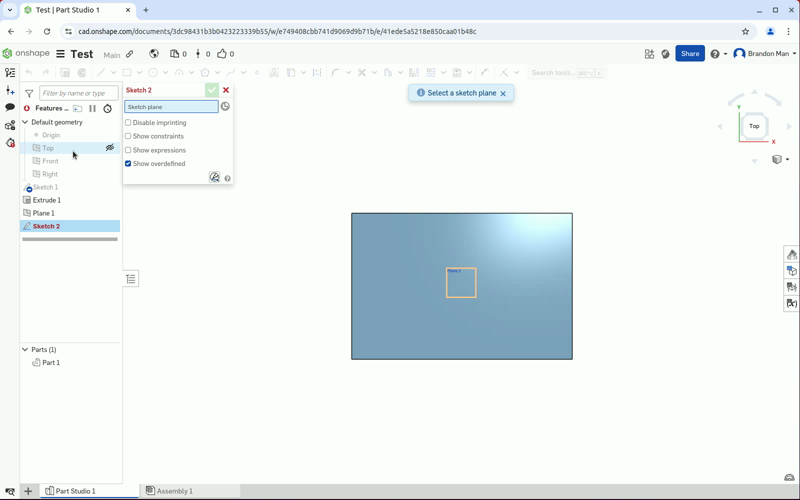
mouse_move(73, 215)
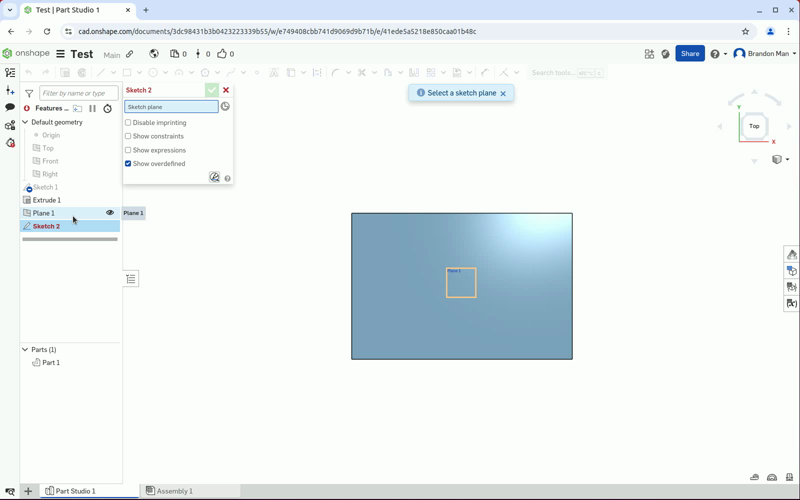
click(73, 215)
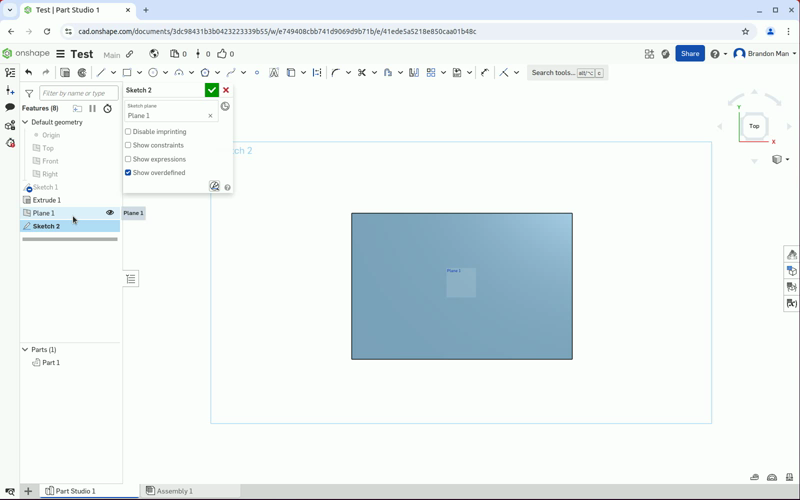
mouse_move(73, 352)
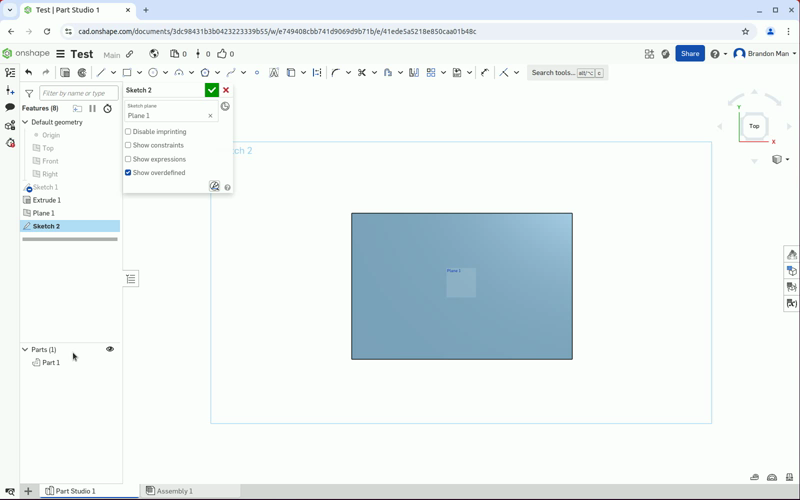
key(y)
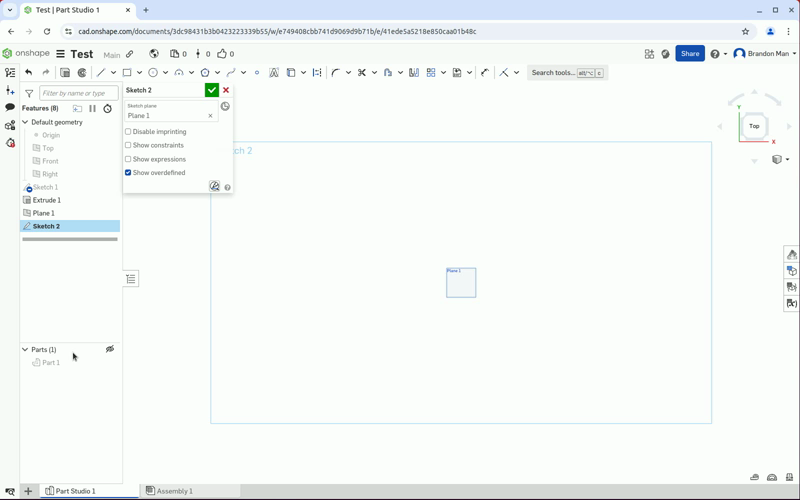
key(c)
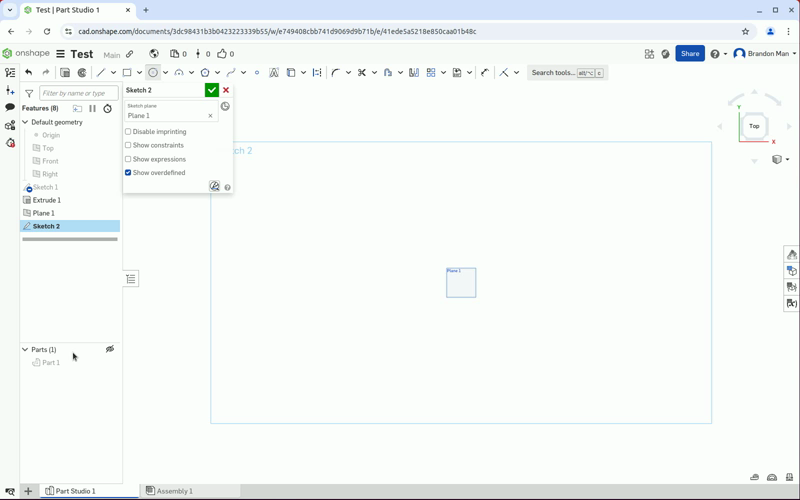
key_down(shift)
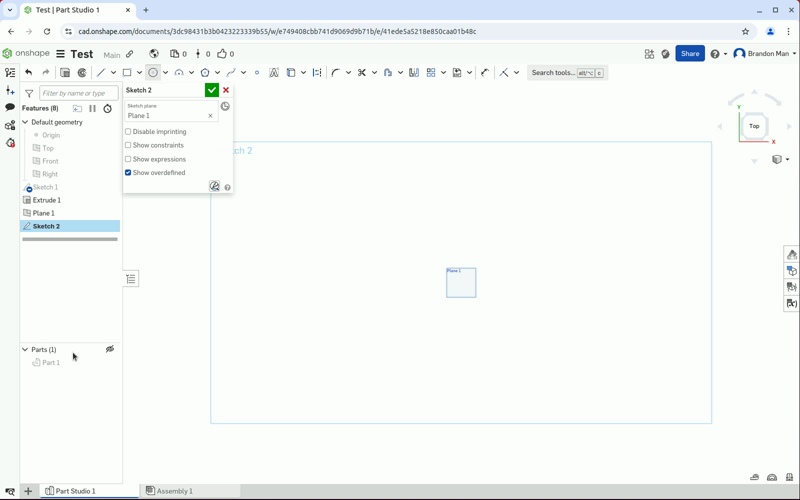
mouse_move(460, 282)
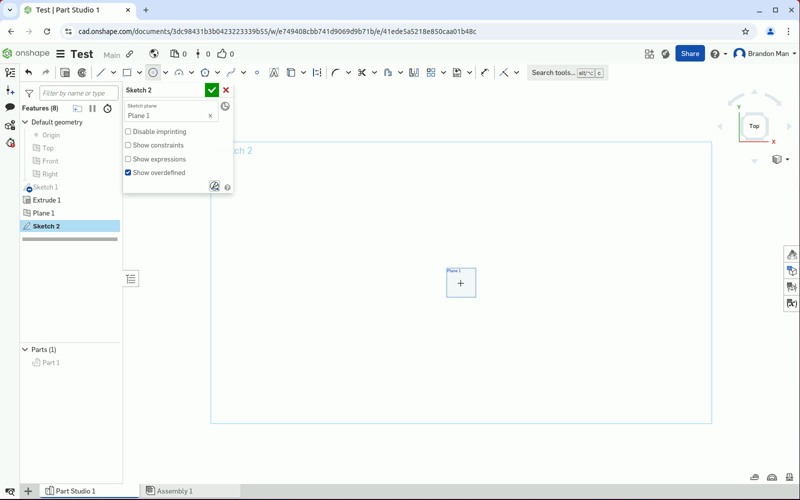
click(460, 282)
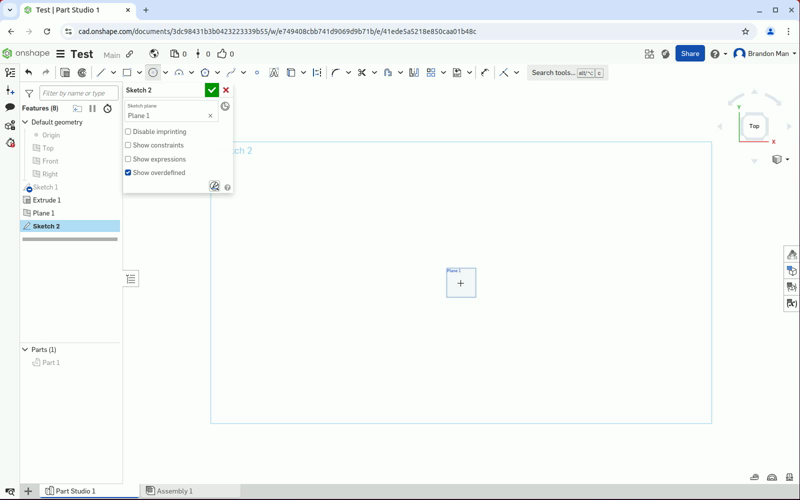
key_up(shift)
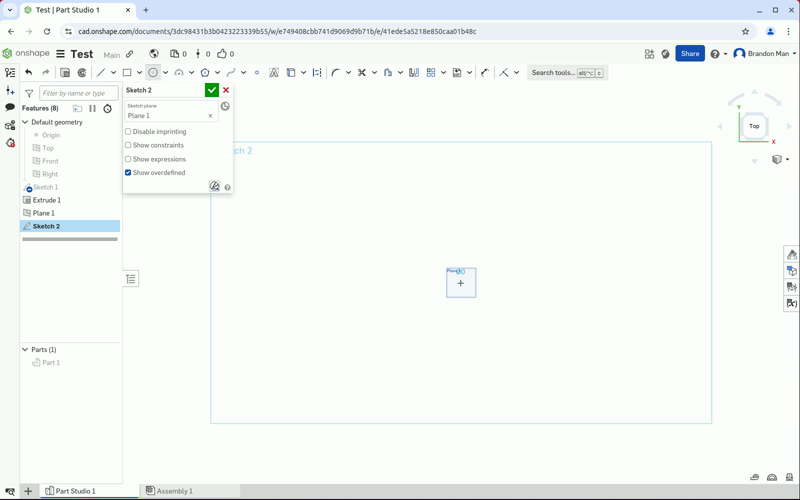
mouse_move(498, 282)
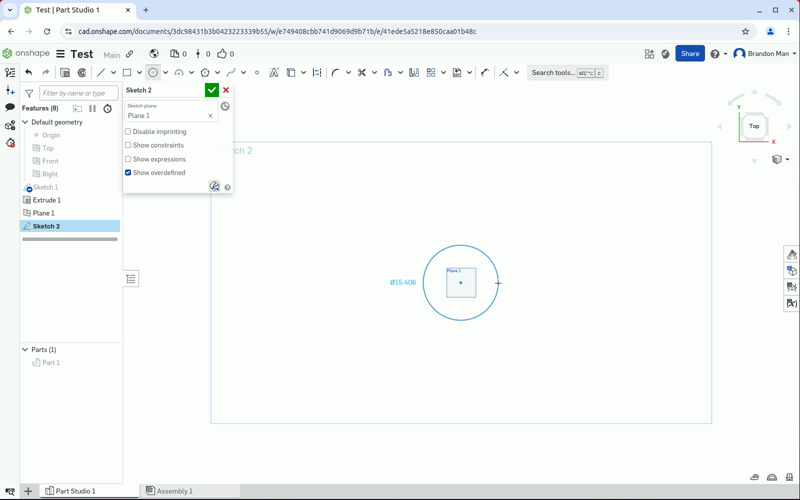
click(498, 282)
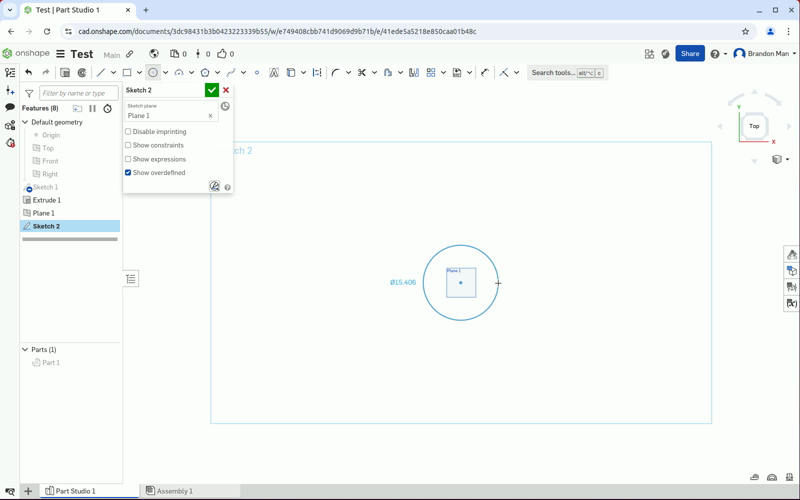
key(esc)
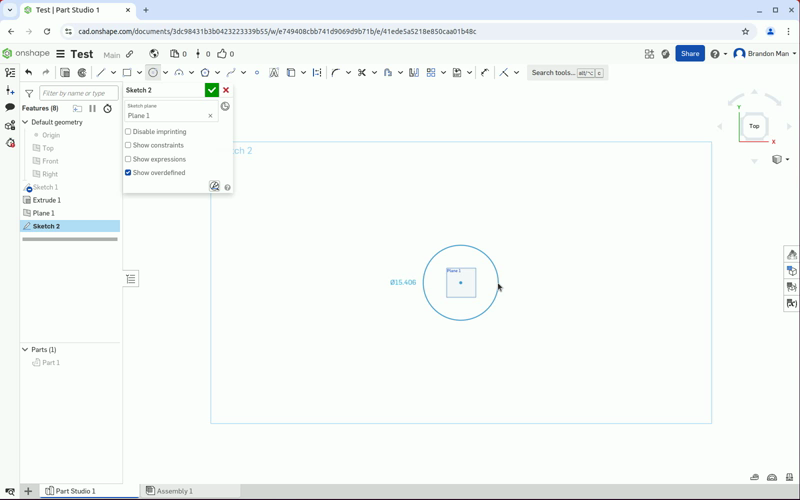
mouse_move(477, 267)
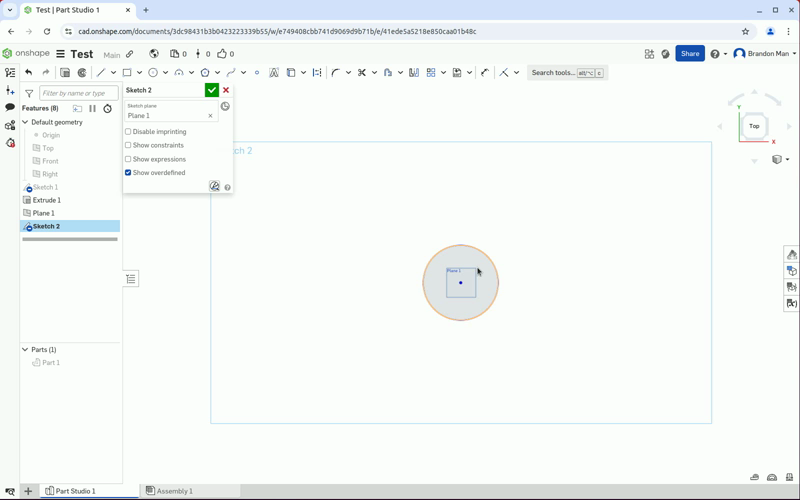
click(477, 267)
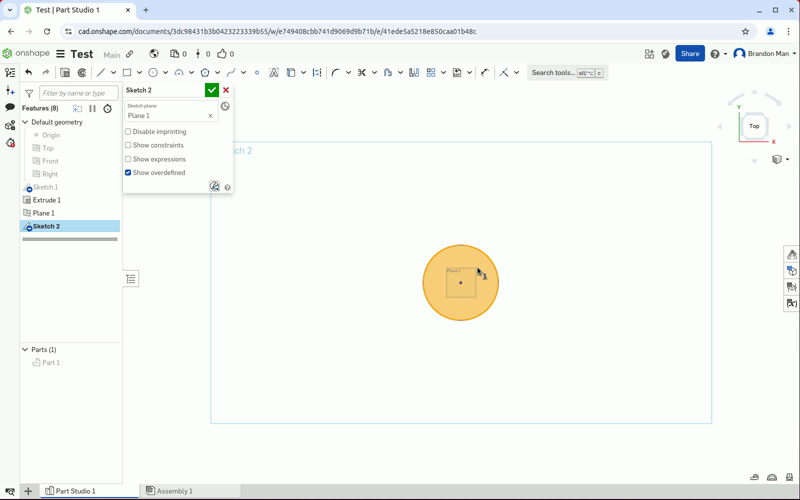
mouse_move(73, 352)
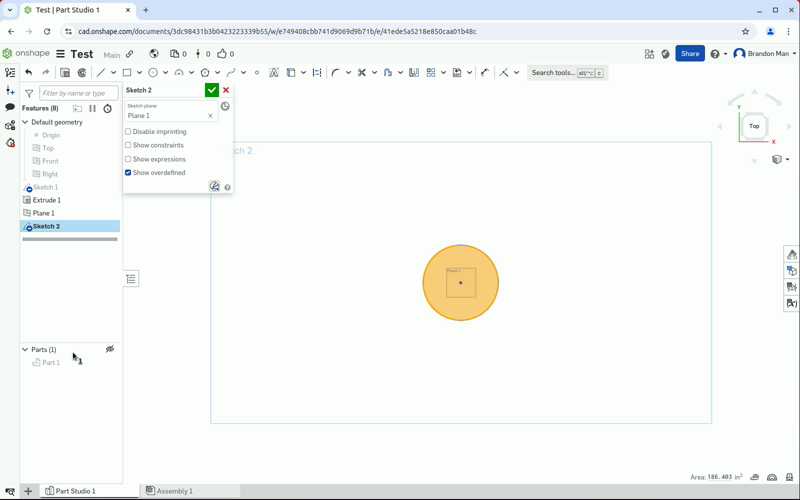
key(shift+y)
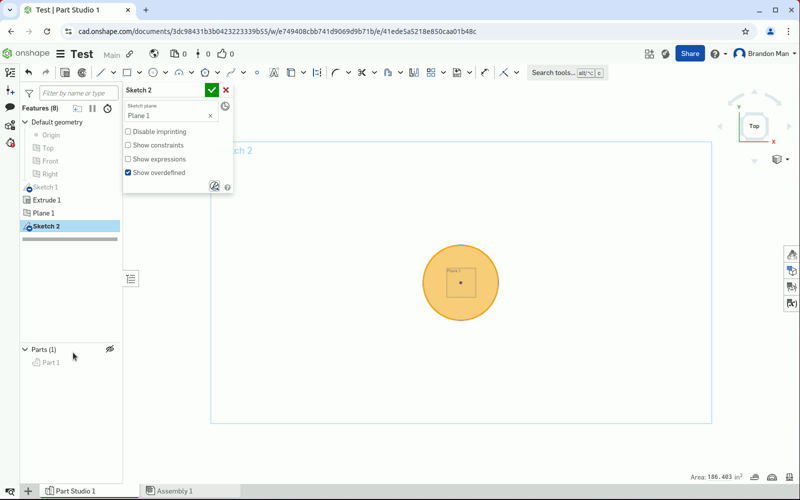
key(shift+e)
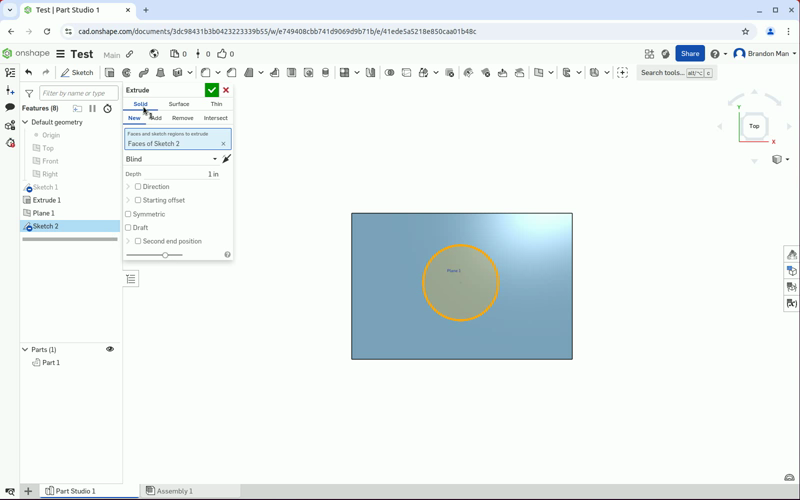
mouse_move(143, 106)
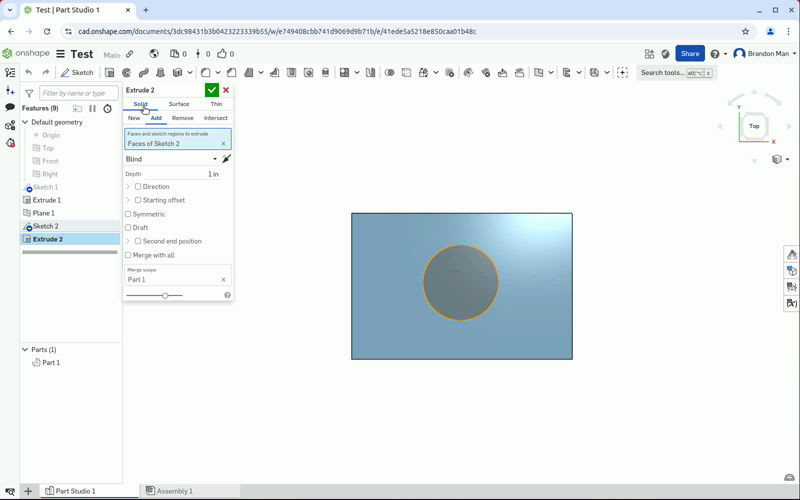
click(143, 106)
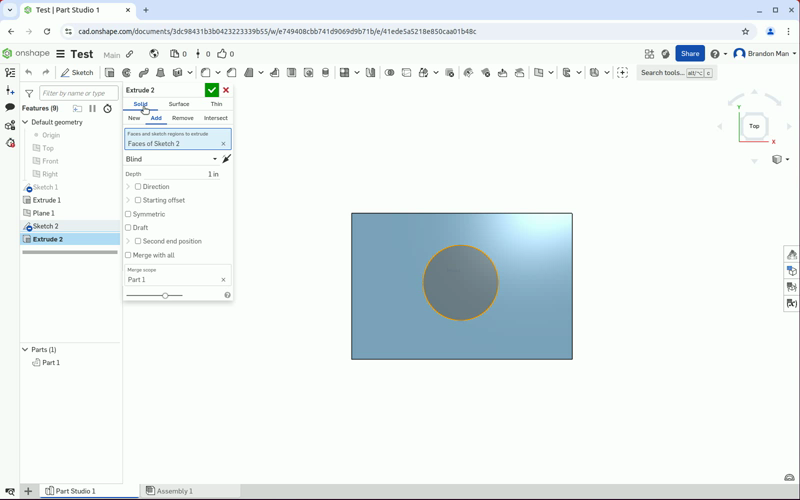
mouse_move(186, 120)
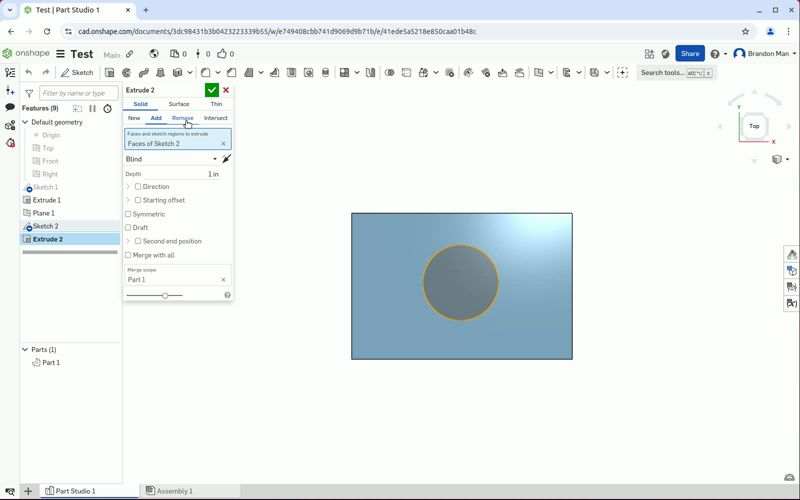
click(186, 120)
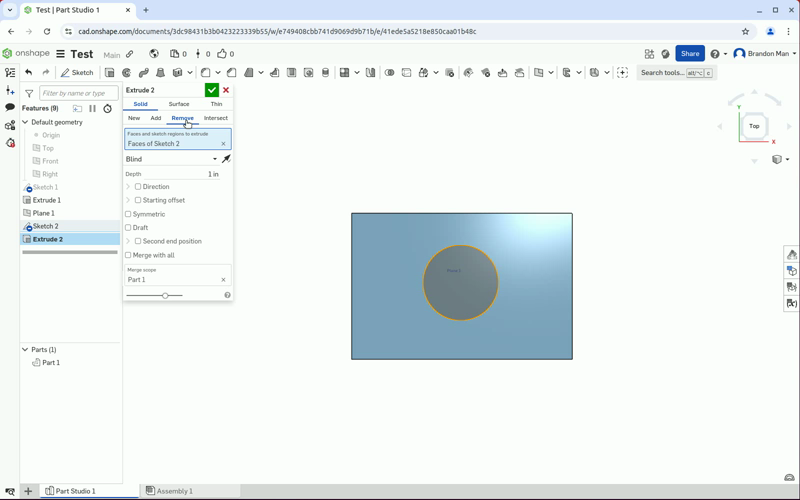
key(tab, 4)
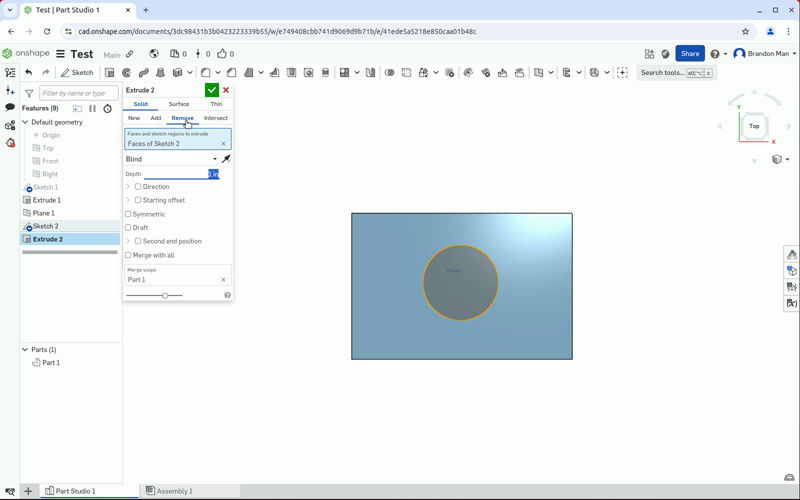
text(15.165)
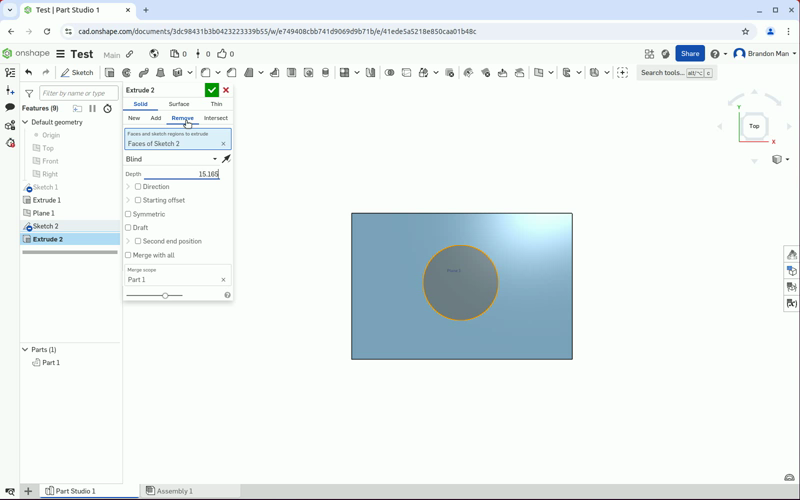
key(tab, 6)
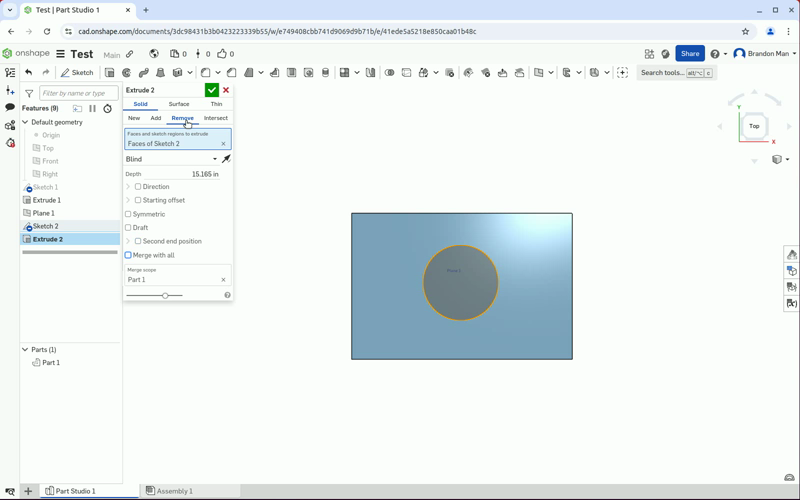
key(space)
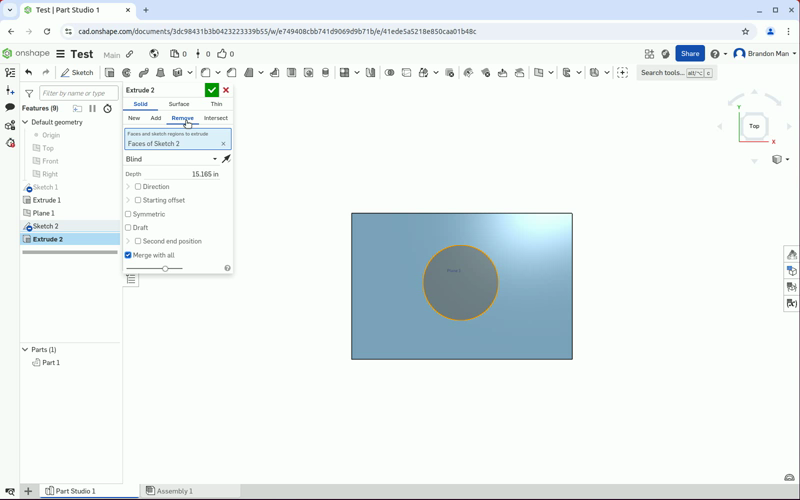
key(enter)
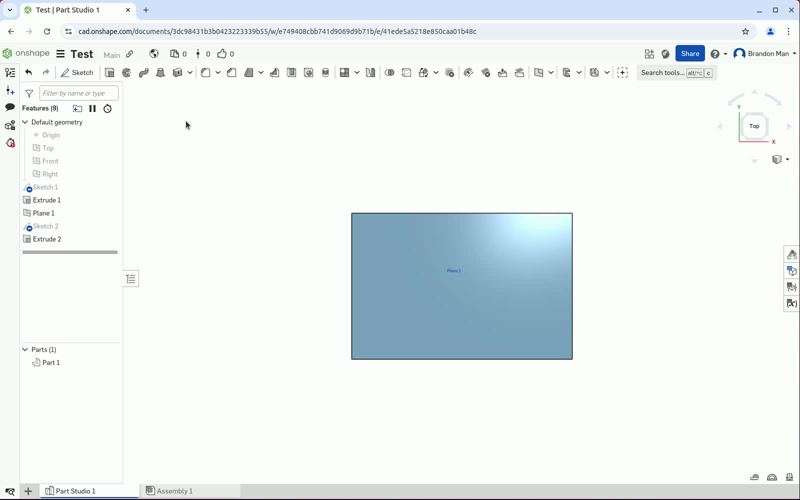
key(shift+h)
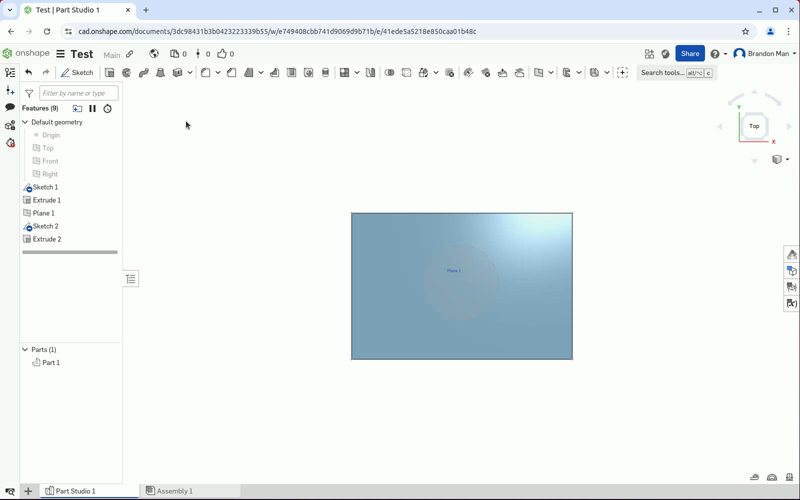
key(shift+h)
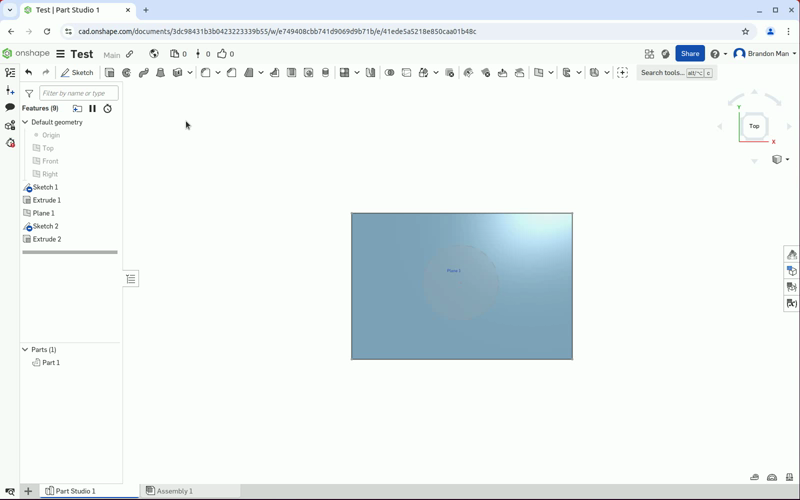
key(shift+7)
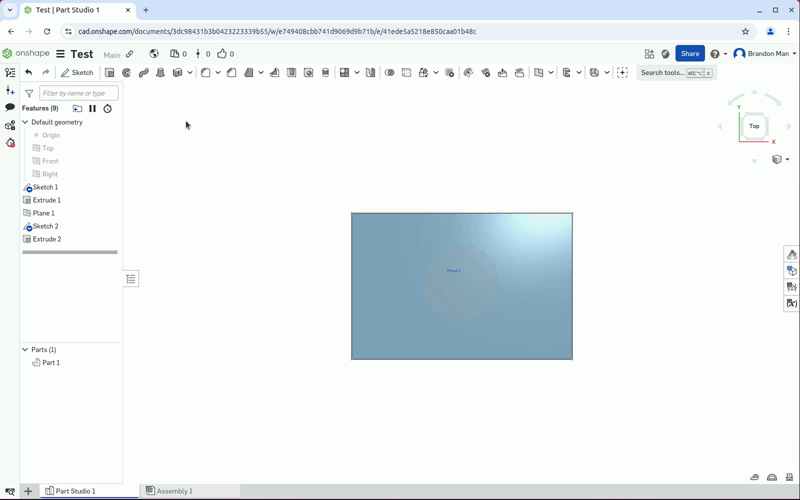
key(up, 3)
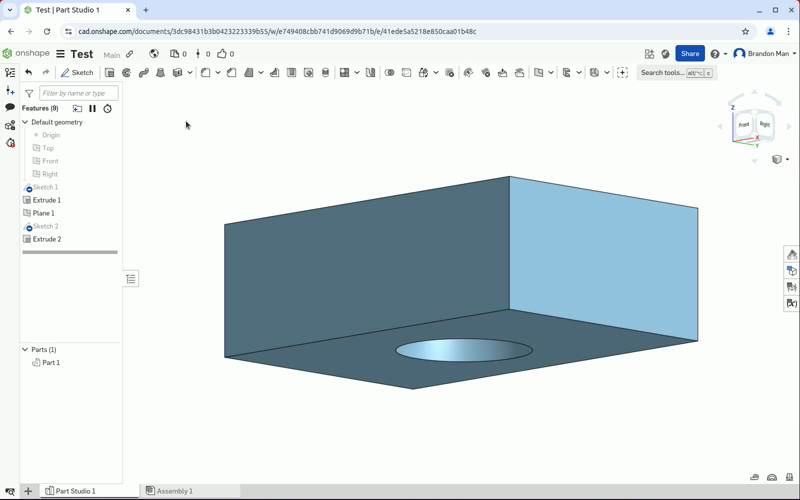
key(left, 3)
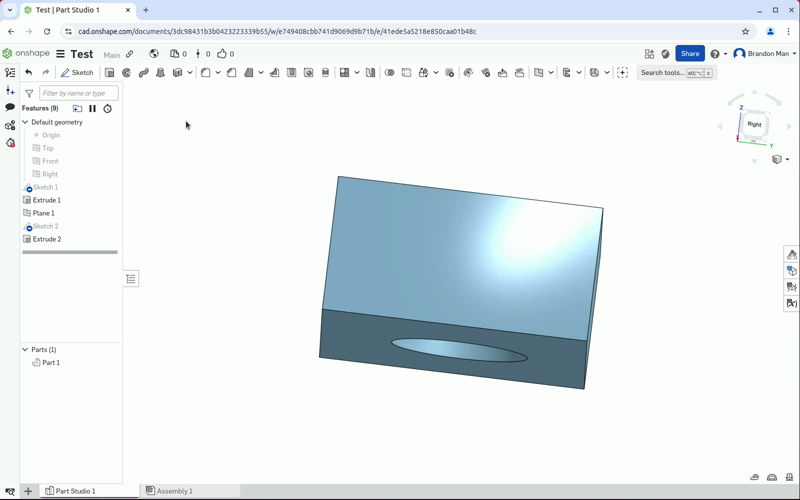
key(right, 3)
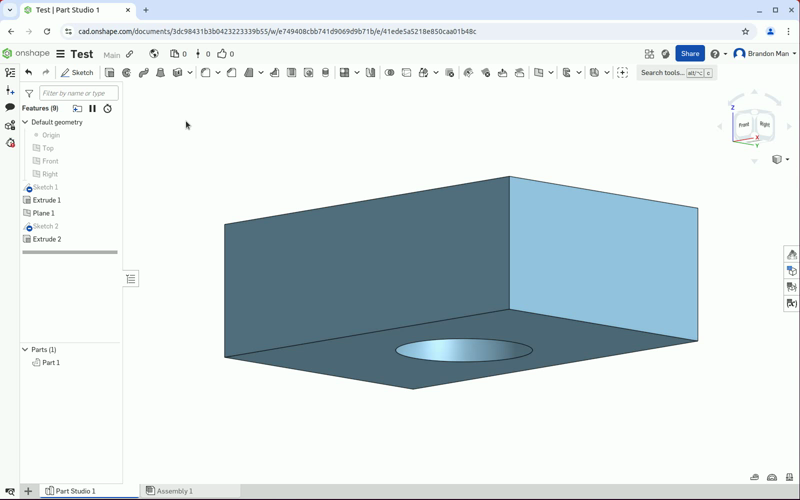
key(down, 3)
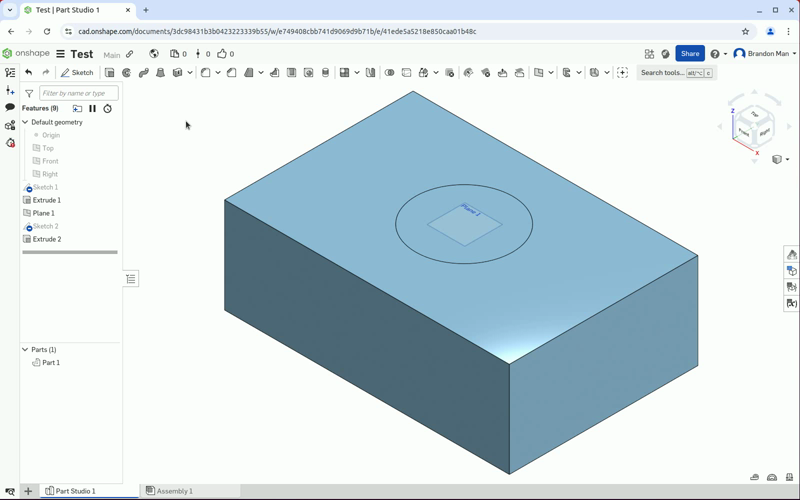
mouse_move(73, 189)
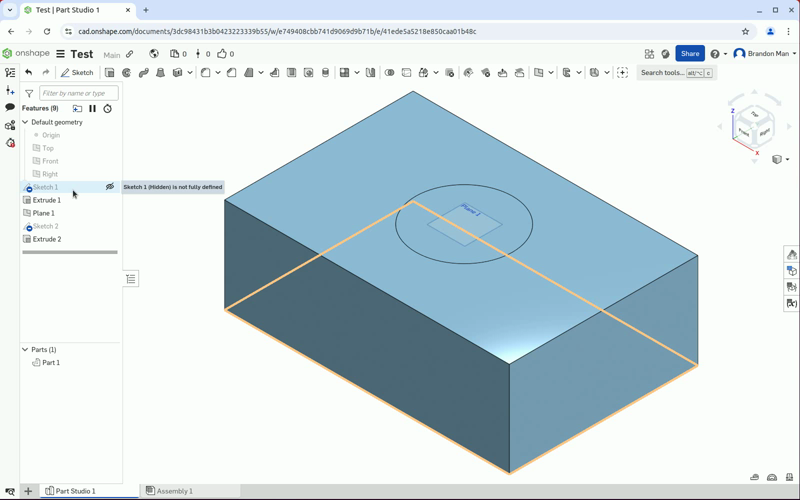
click(73, 189)